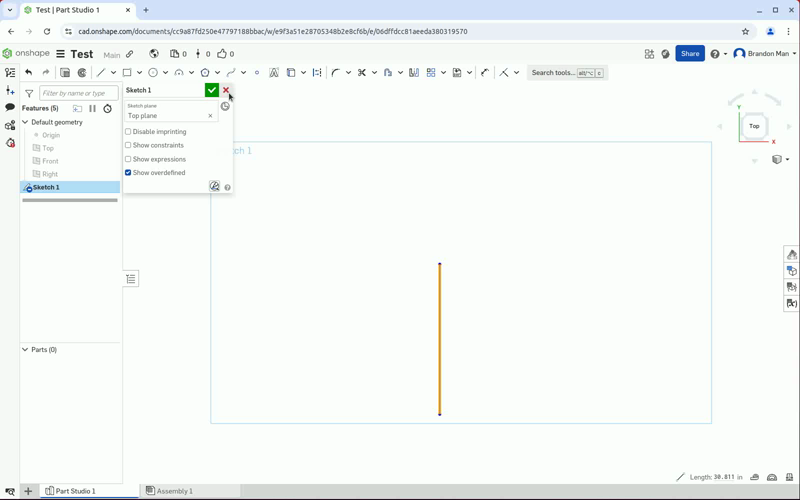
key(shift+h)
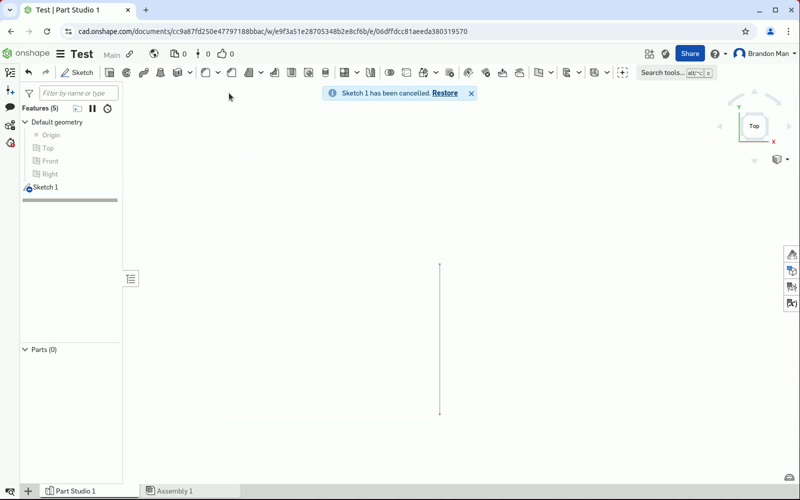
key(shift+s)
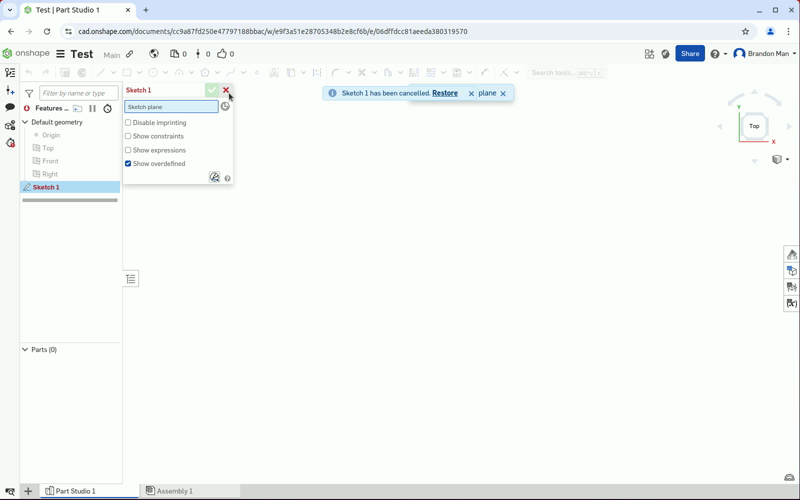
mouse_move(73, 150)
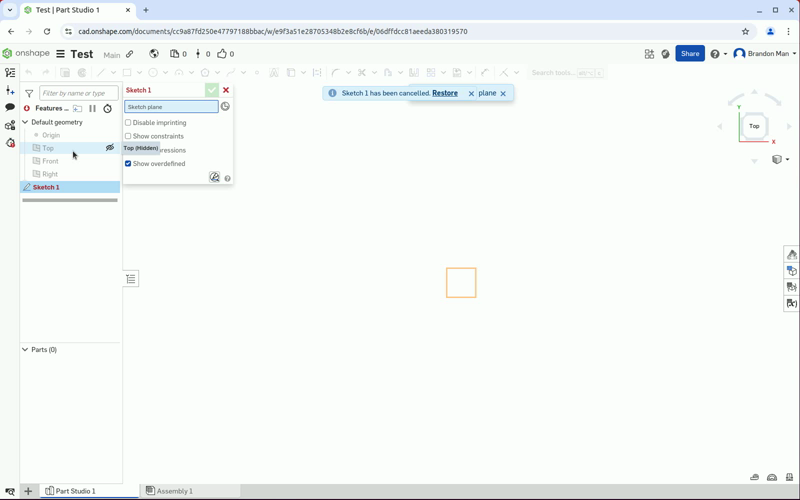
click(73, 150)
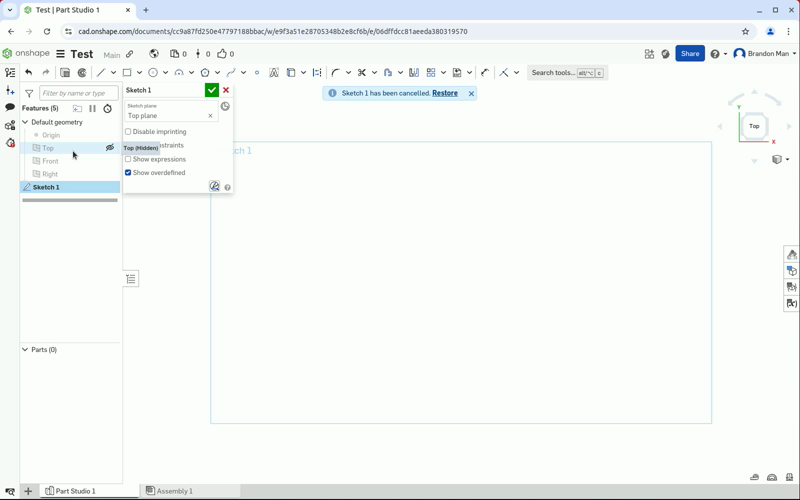
mouse_move(73, 352)
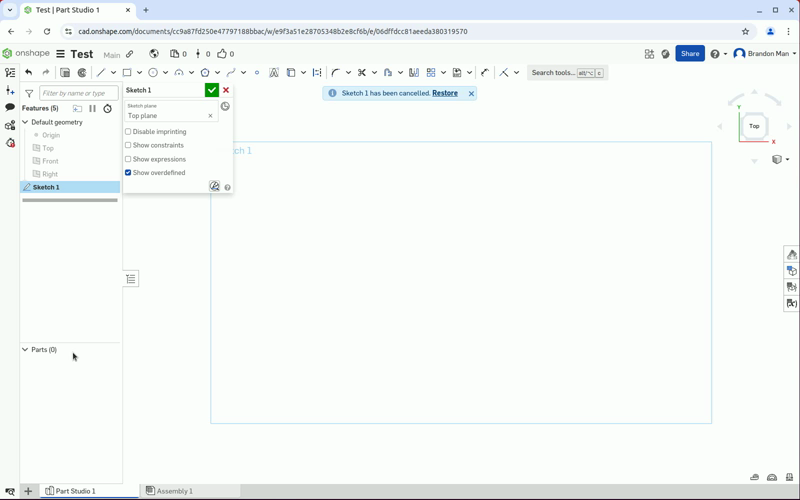
key(y)
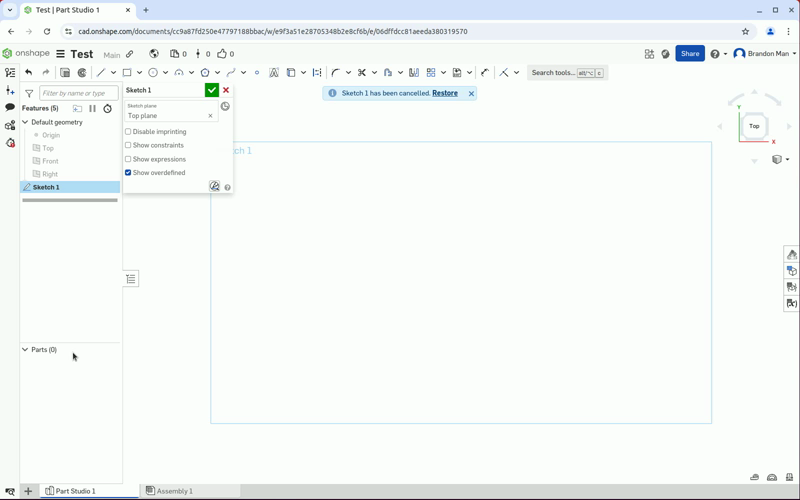
key(l)
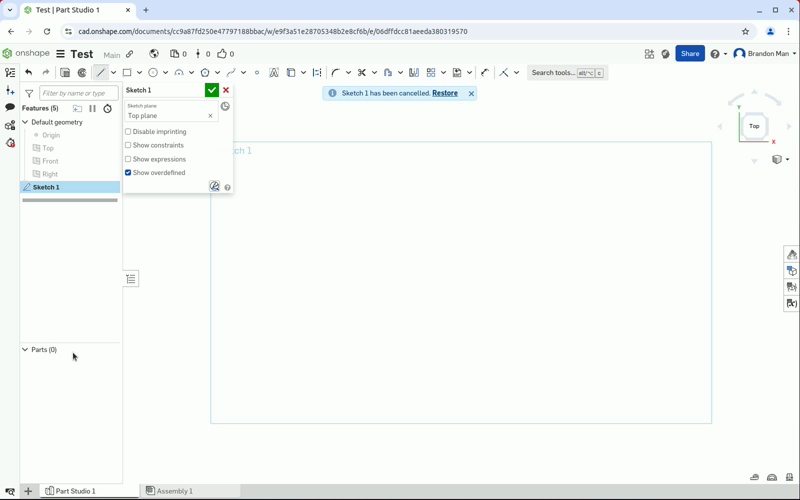
key_down(shift)
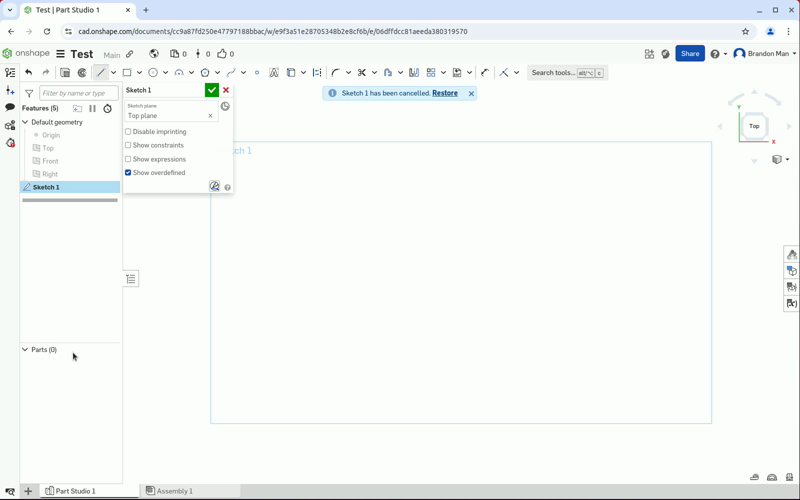
mouse_move(463, 315)
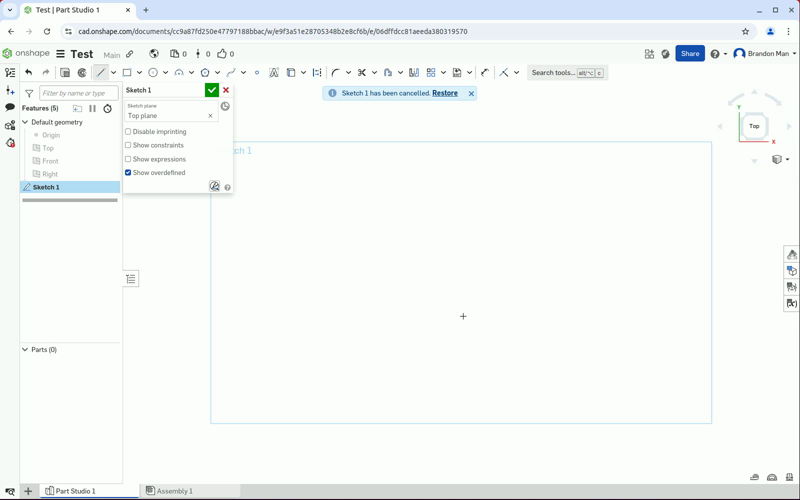
click(463, 315)
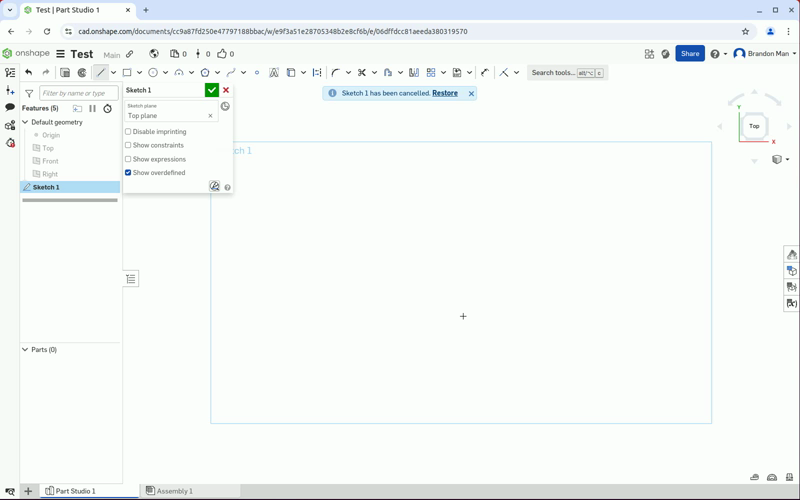
key_up(shift)
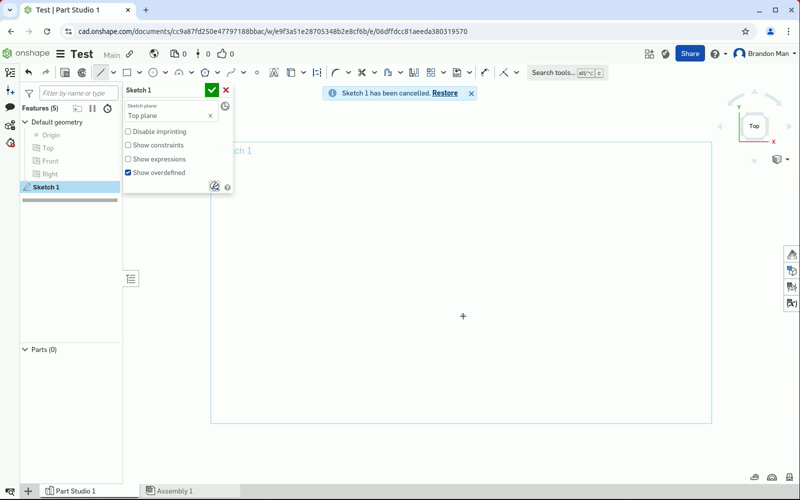
key_down(shift)
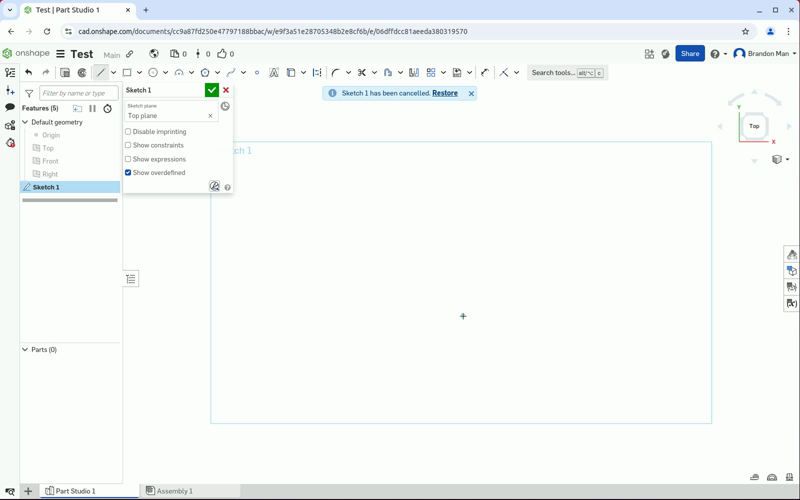
mouse_move(550, 308)
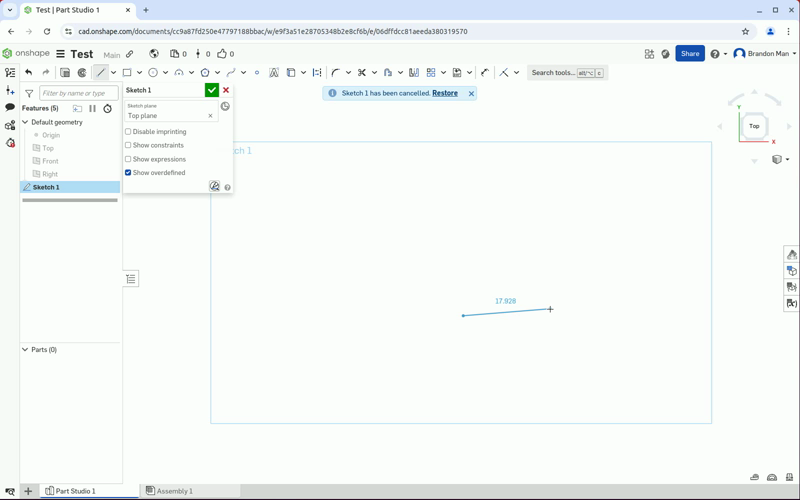
click(550, 308)
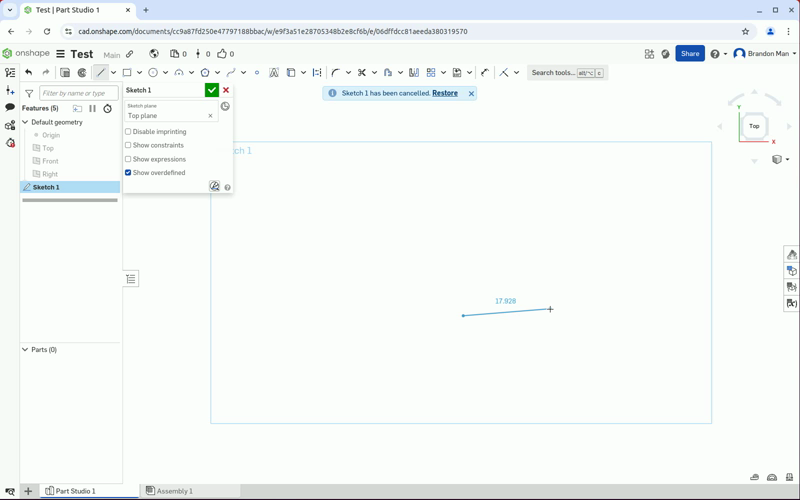
key_up(shift)
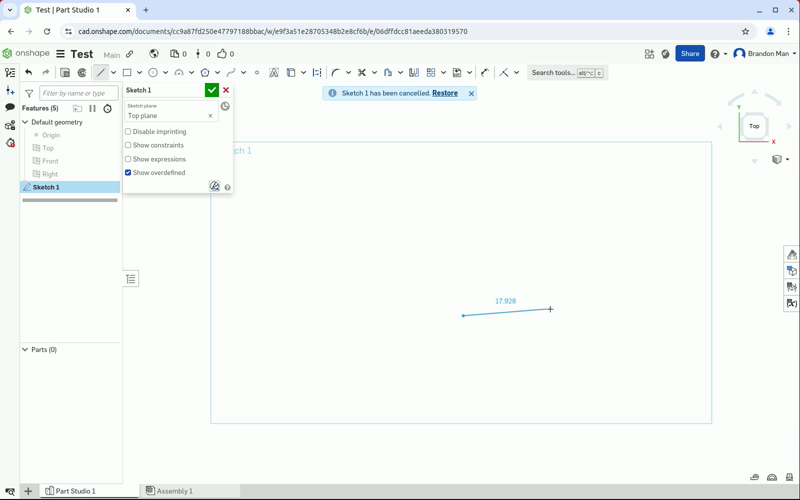
key(esc)
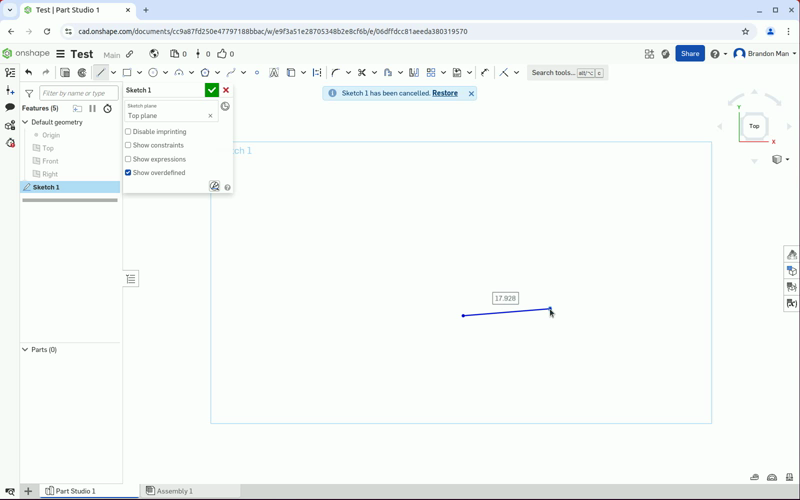
key(a)
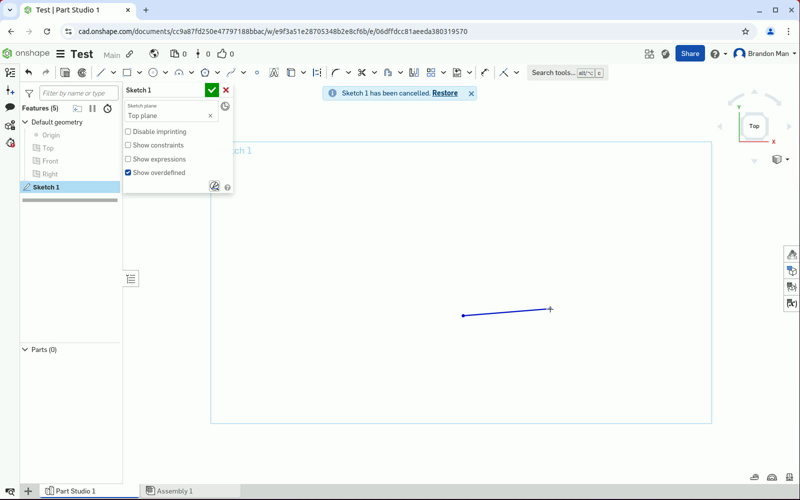
mouse_move(550, 308)
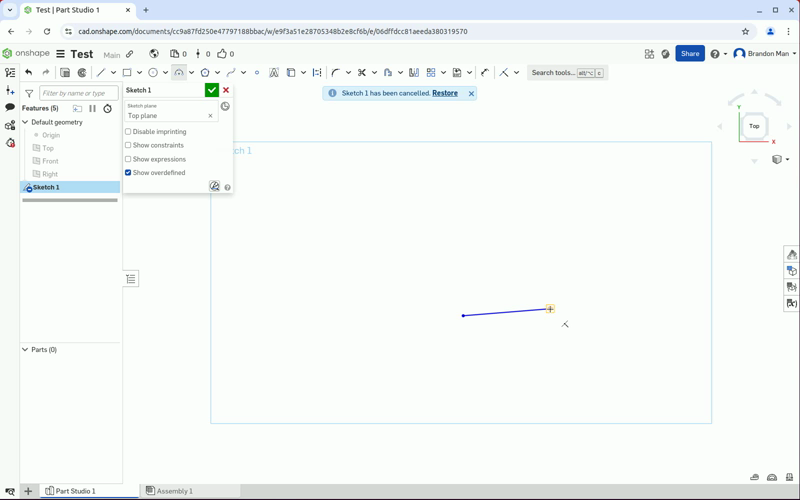
click(550, 308)
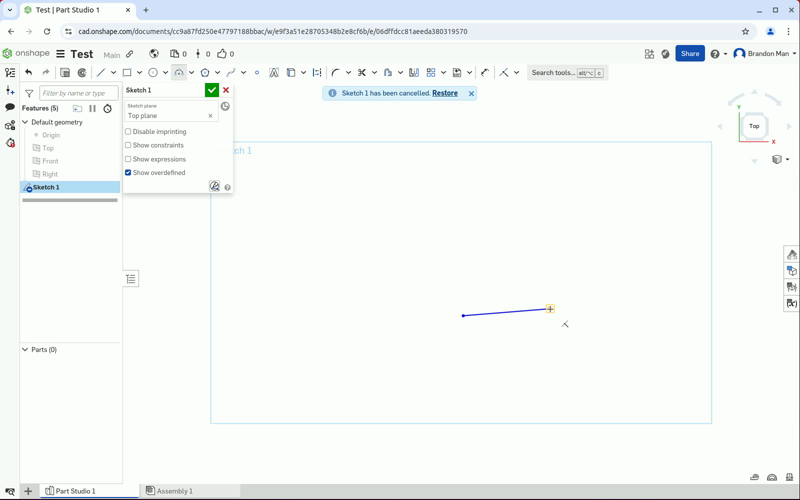
key_down(shift)
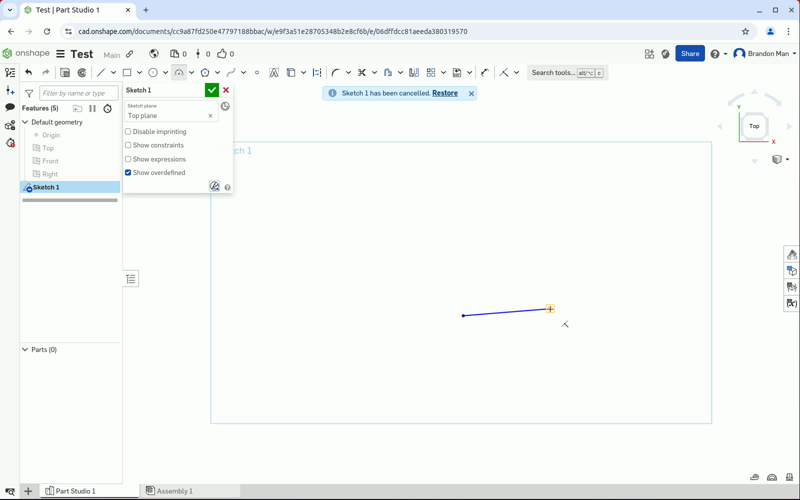
mouse_move(550, 257)
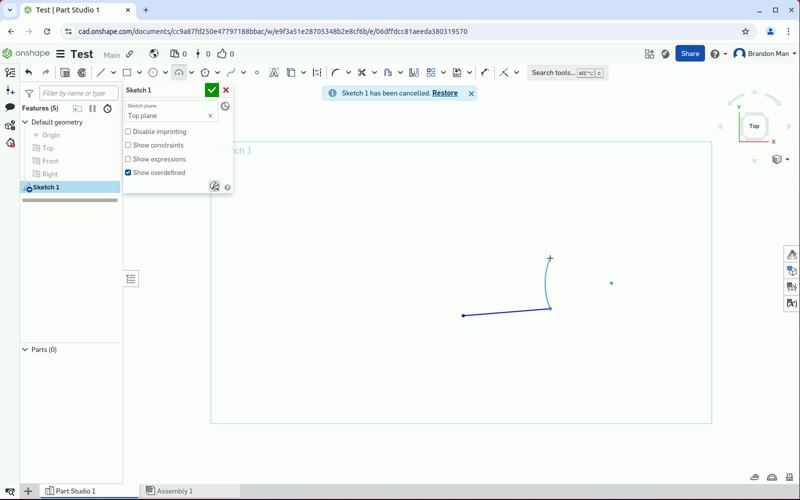
click(550, 257)
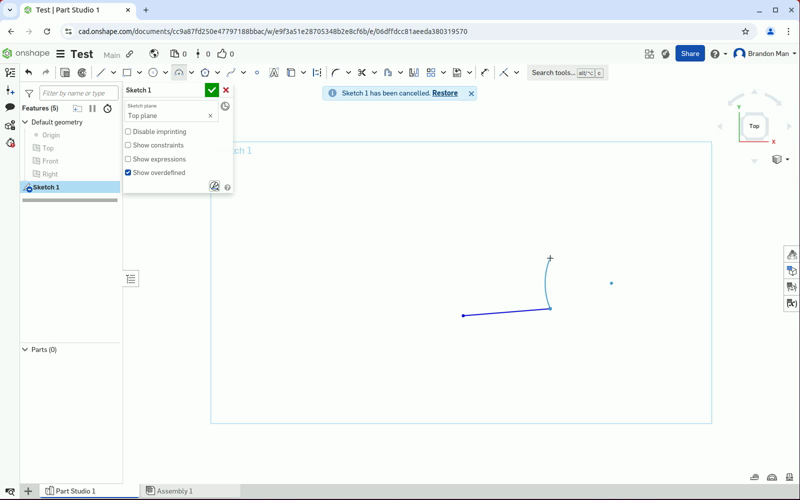
mouse_move(573, 283)
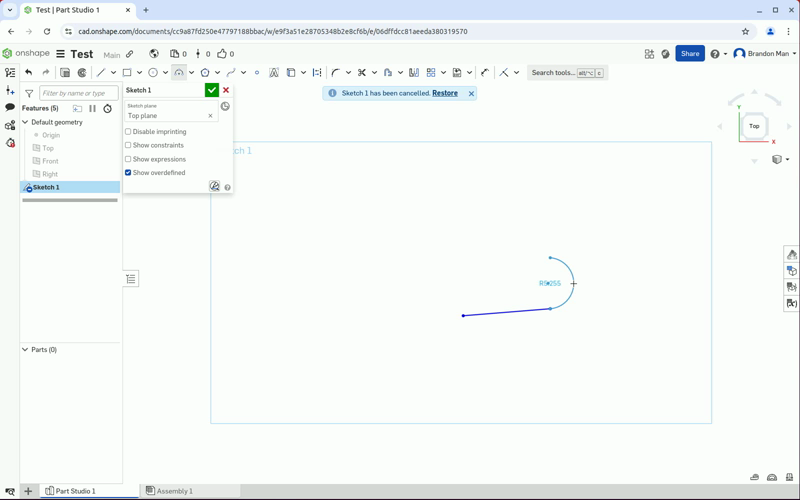
click(573, 283)
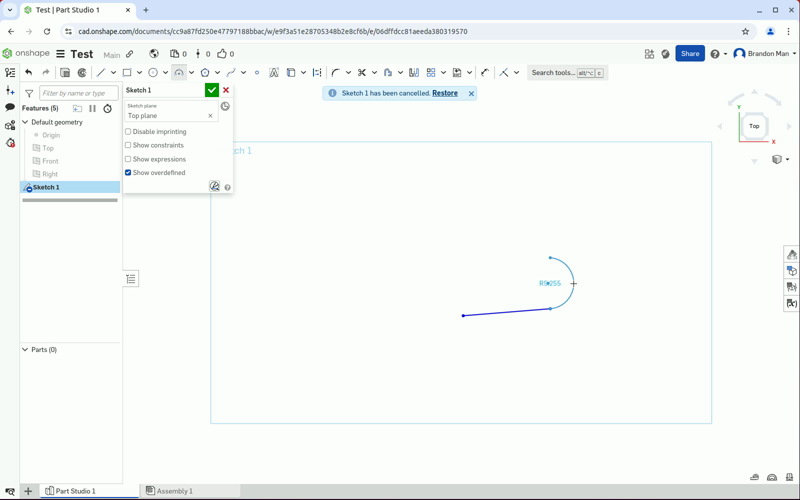
key_up(shift)
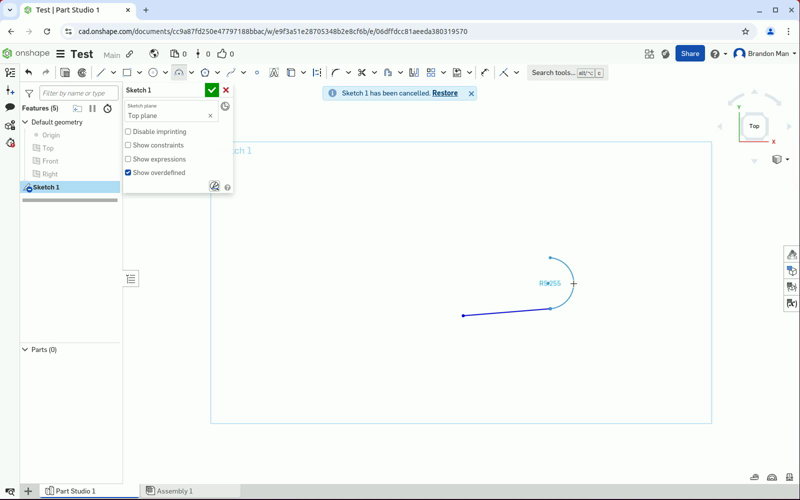
key(esc)
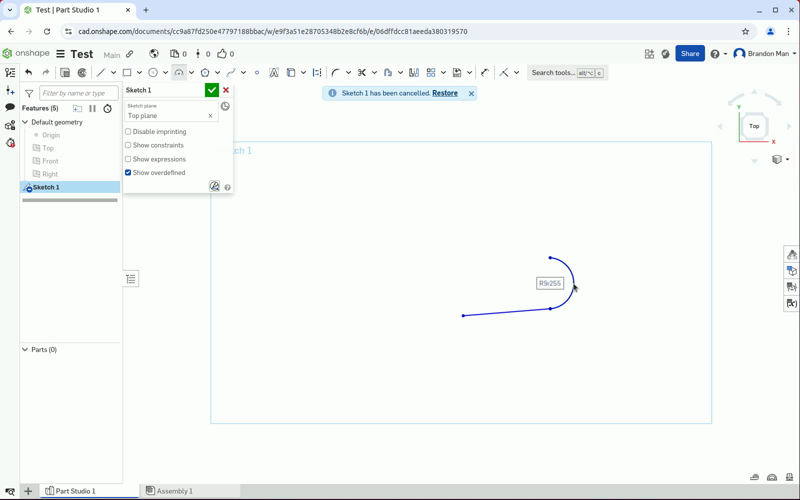
key(l)
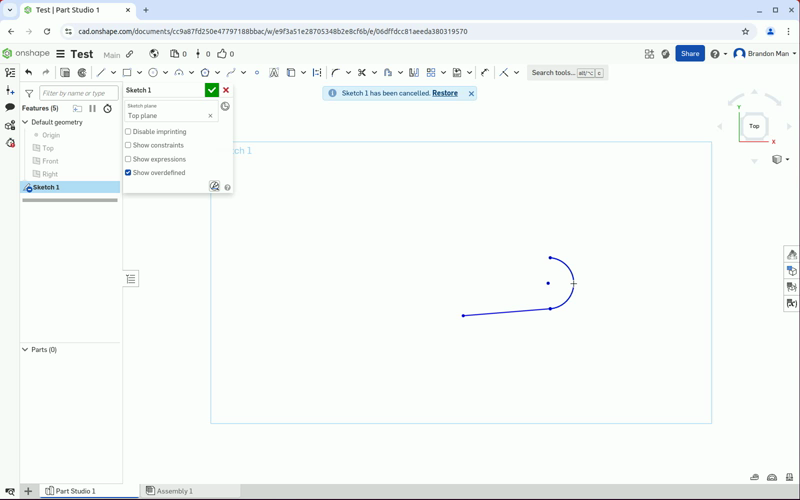
mouse_move(550, 257)
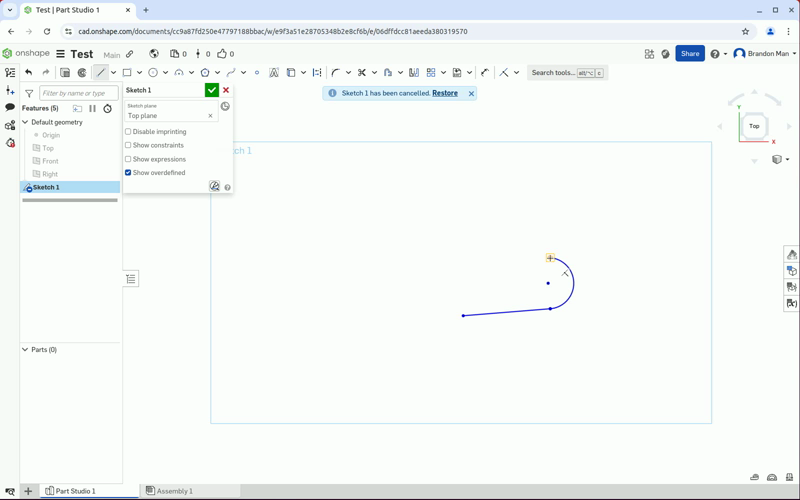
click(550, 257)
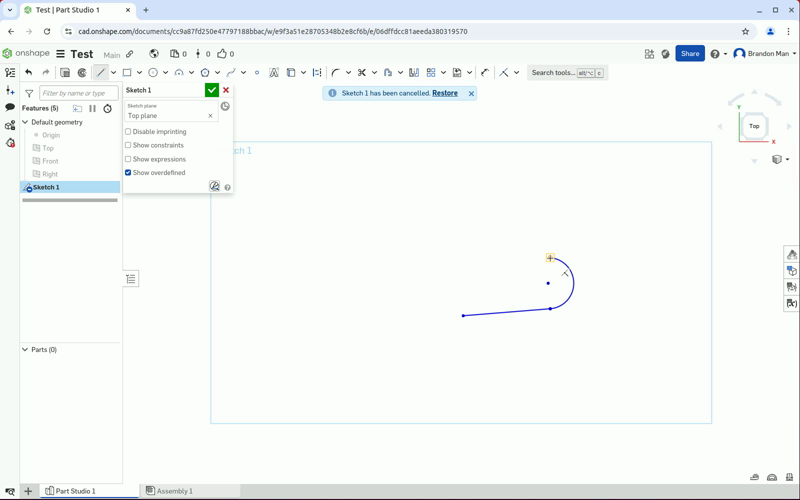
key_down(shift)
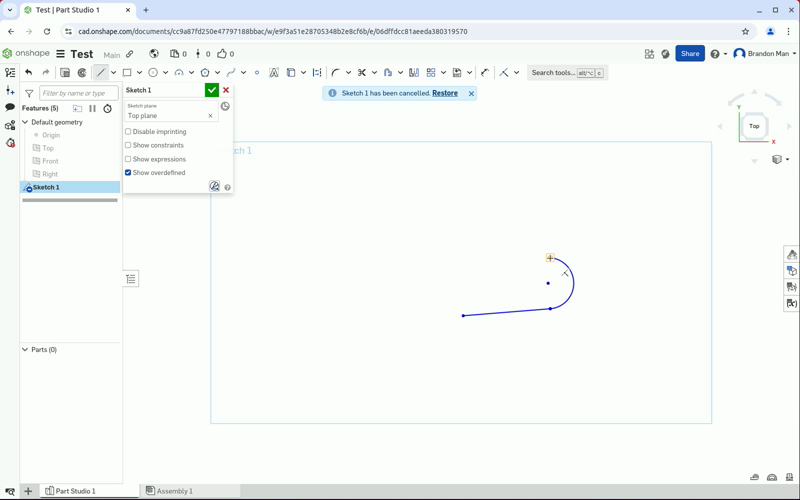
mouse_move(463, 250)
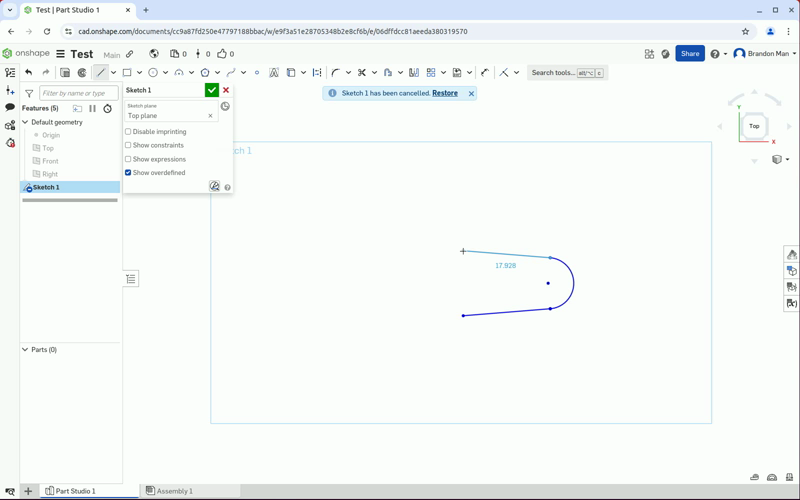
click(463, 250)
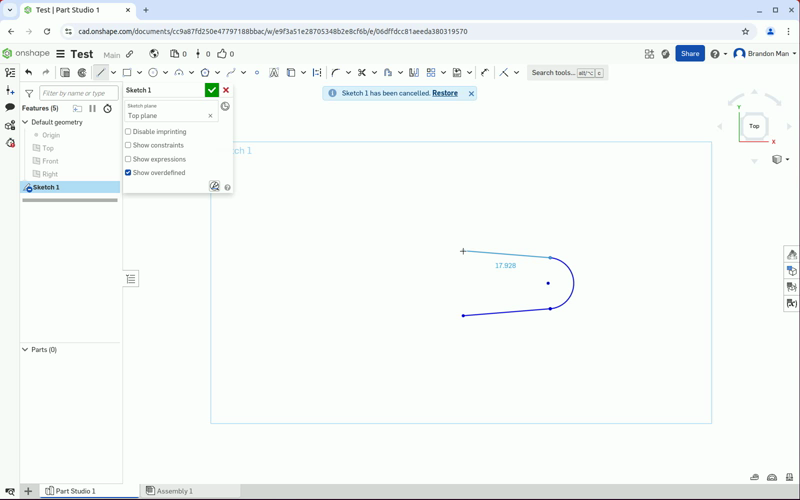
key_up(shift)
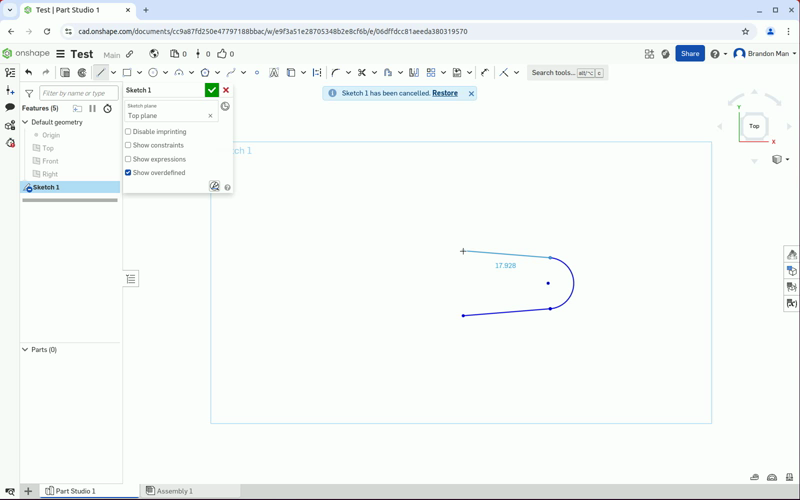
key(esc)
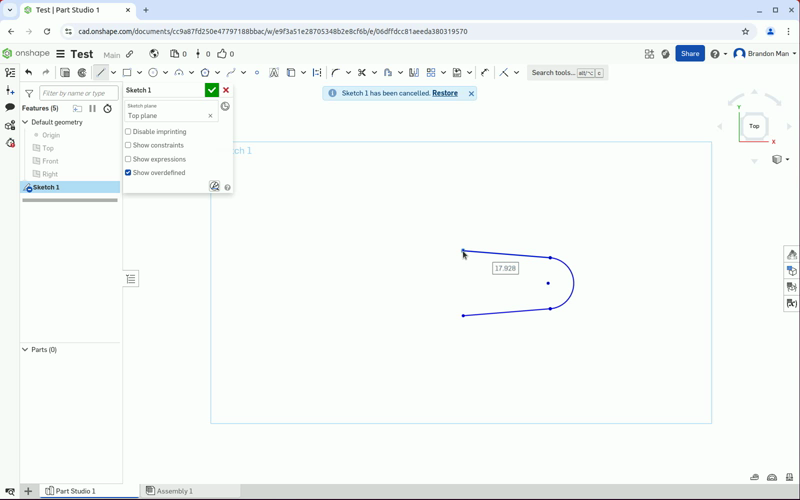
key(a)
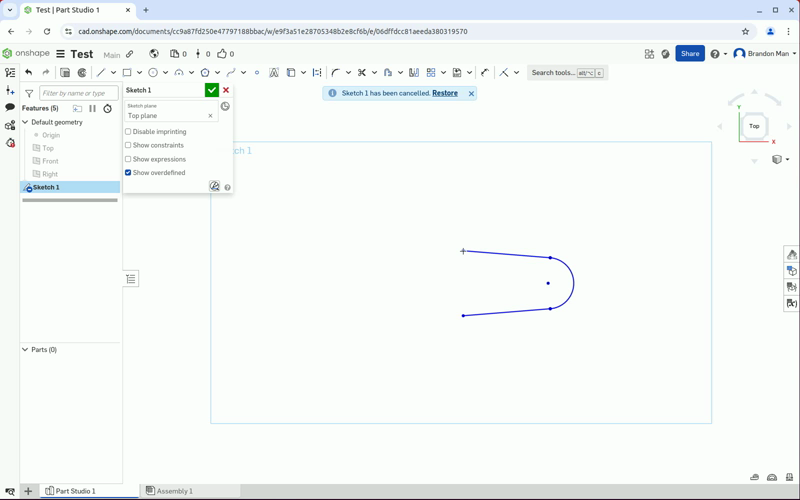
mouse_move(463, 250)
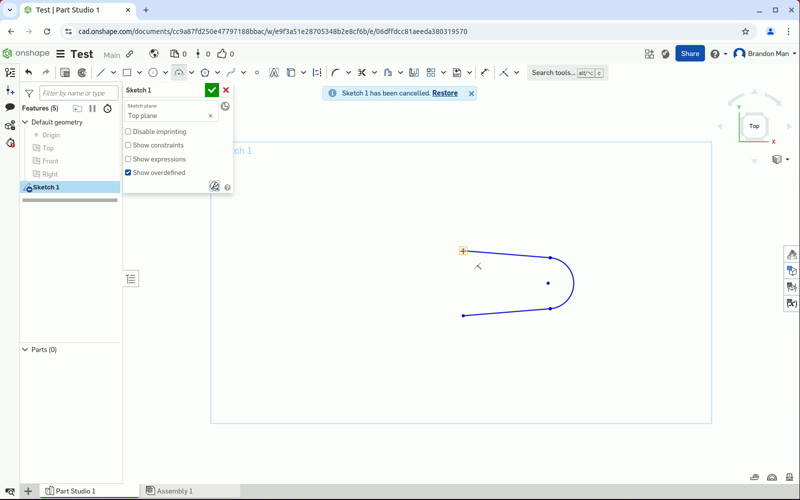
click(463, 250)
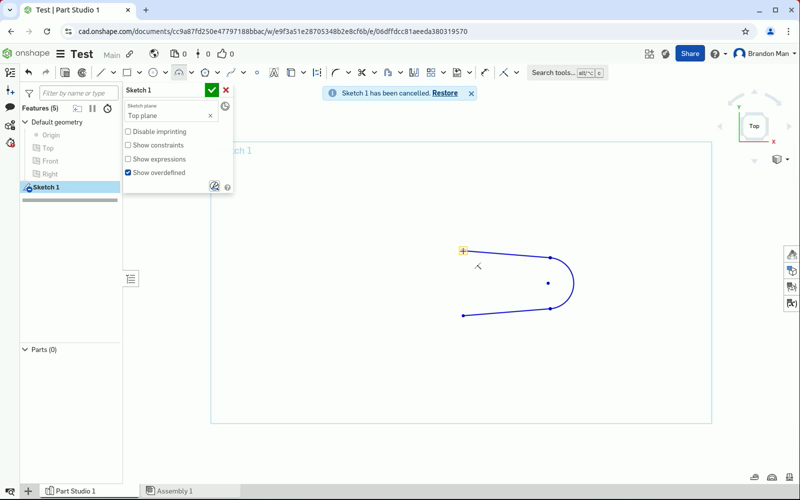
mouse_move(463, 315)
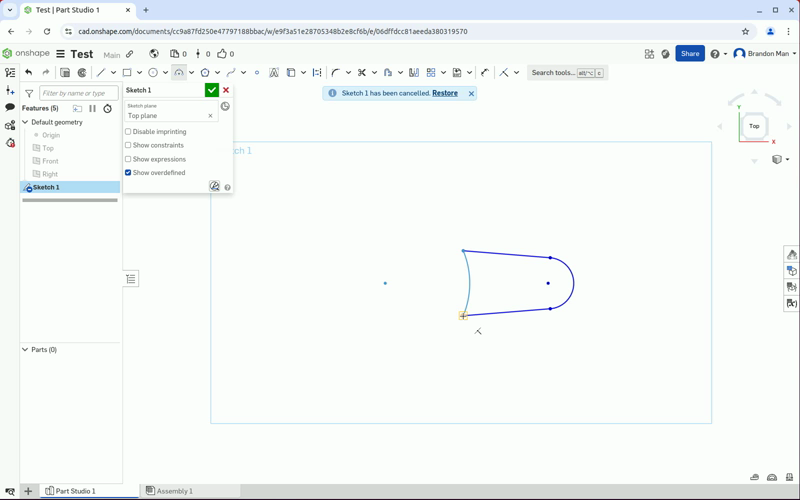
click(463, 315)
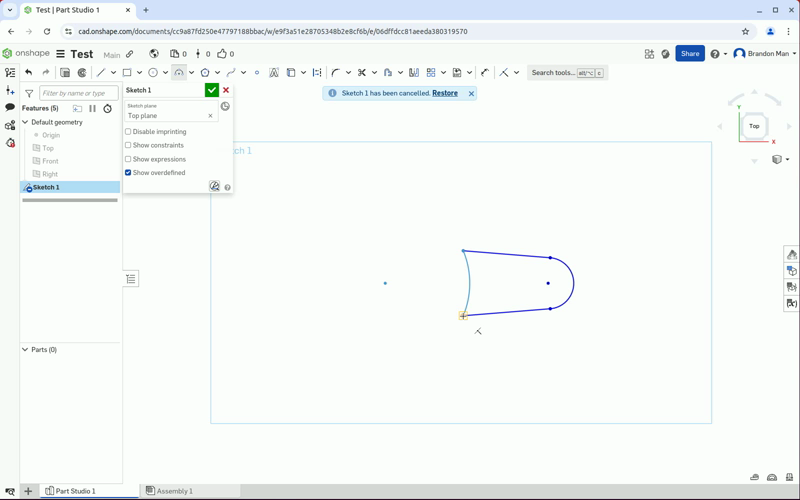
key_down(shift)
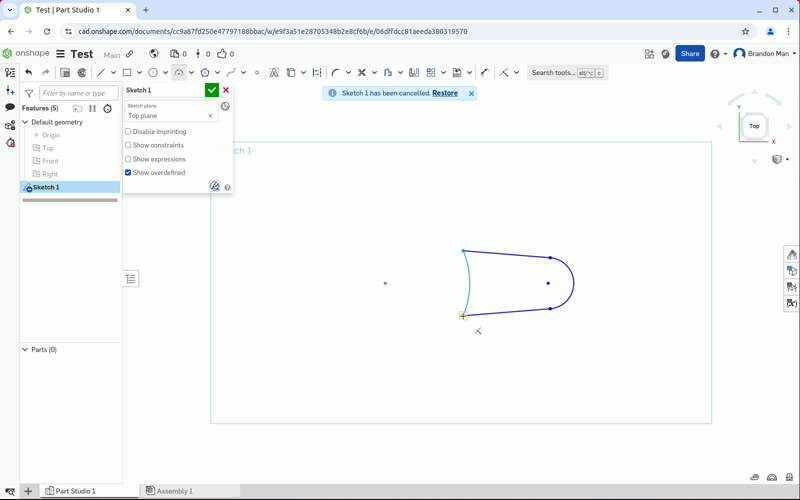
mouse_move(427, 283)
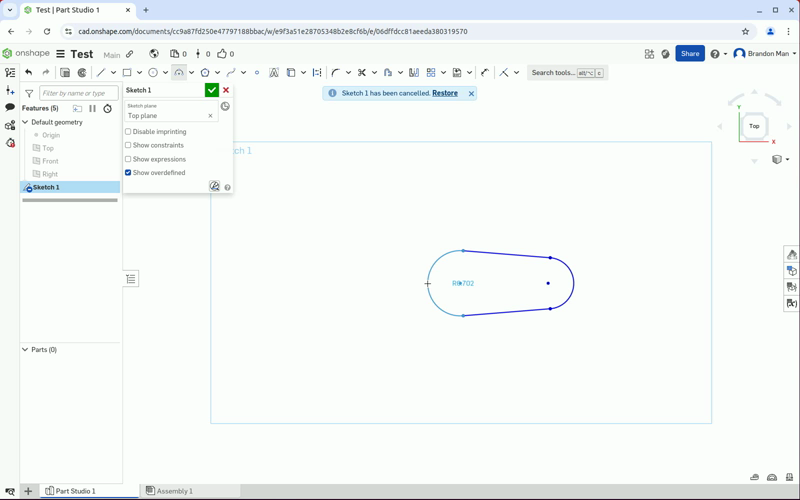
click(427, 283)
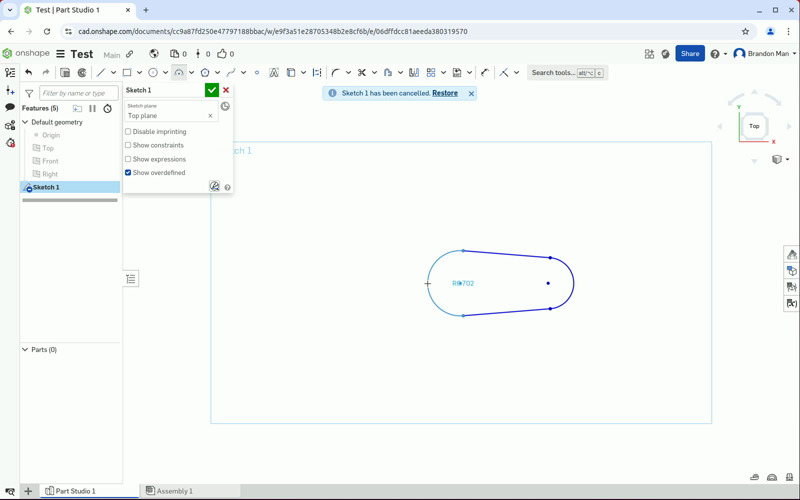
key_up(shift)
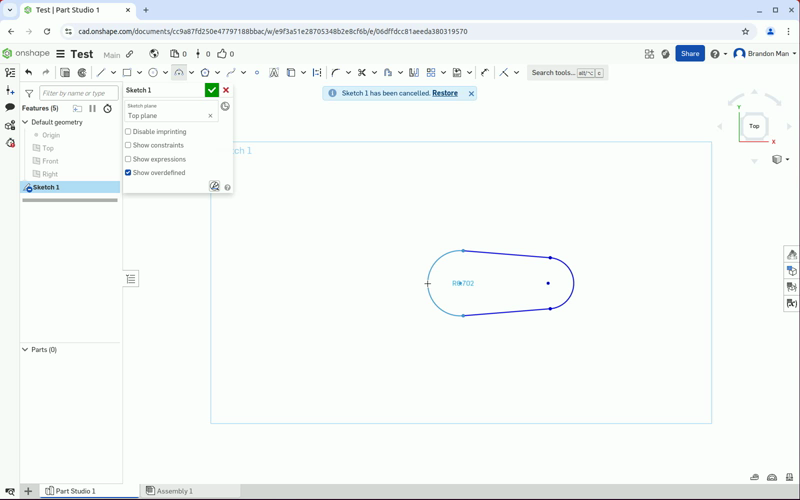
key(esc)
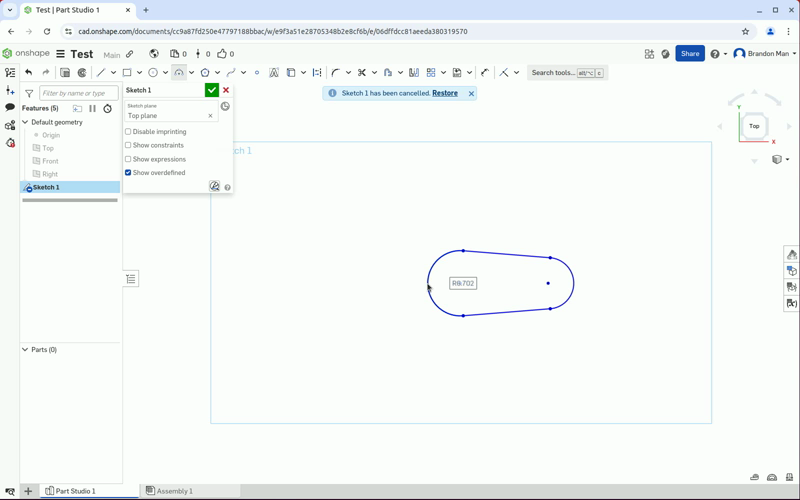
mouse_move(550, 276)
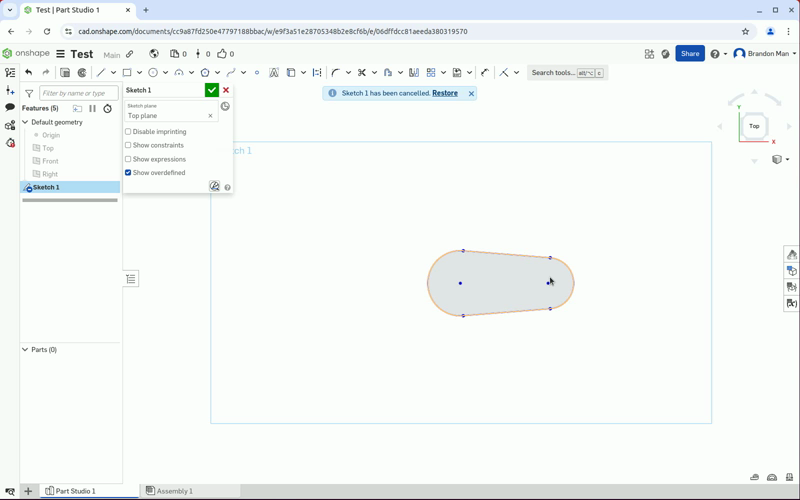
click(550, 276)
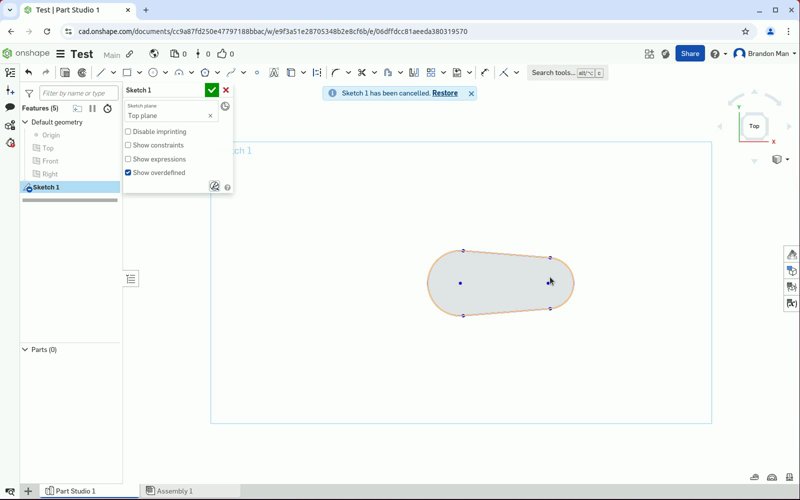
mouse_move(73, 352)
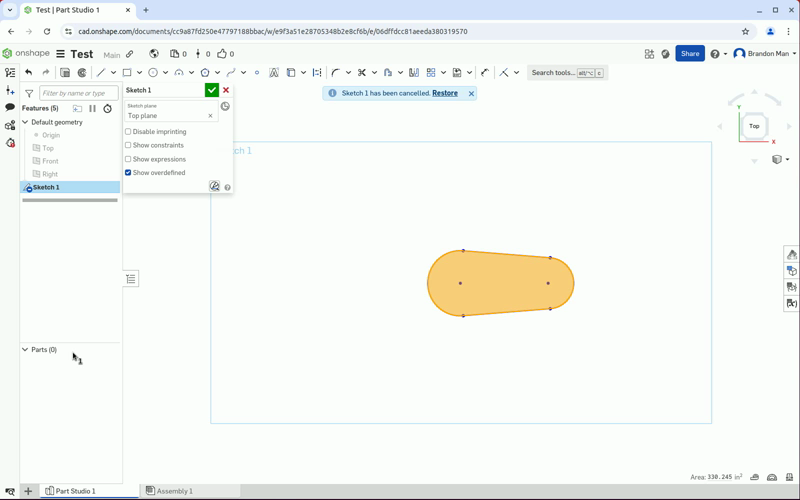
key(shift+y)
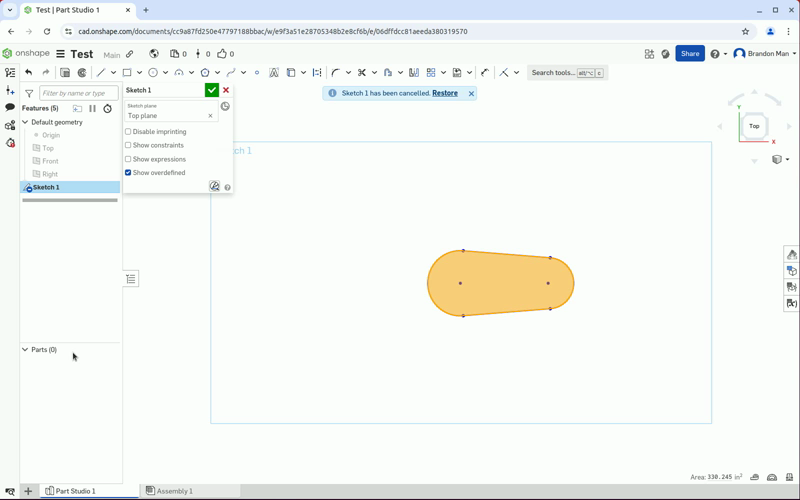
key(shift+e)
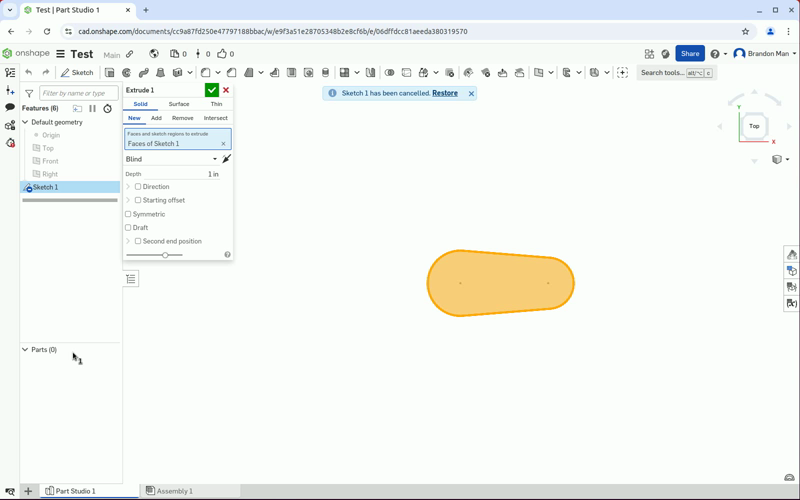
mouse_move(143, 106)
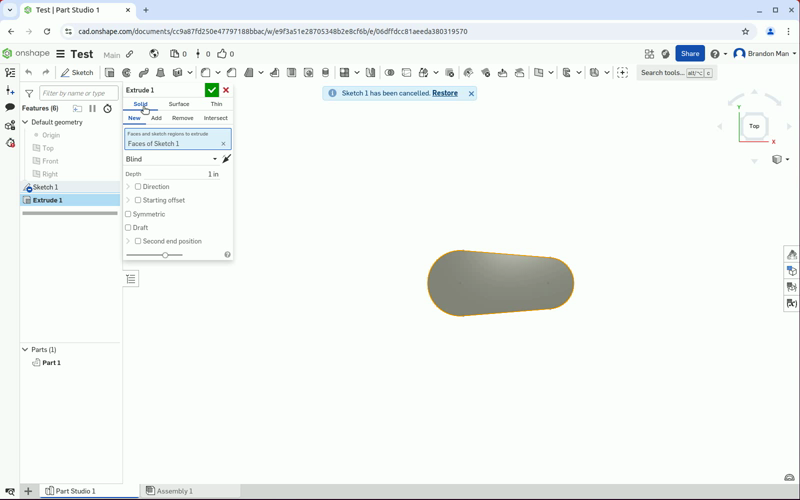
click(143, 106)
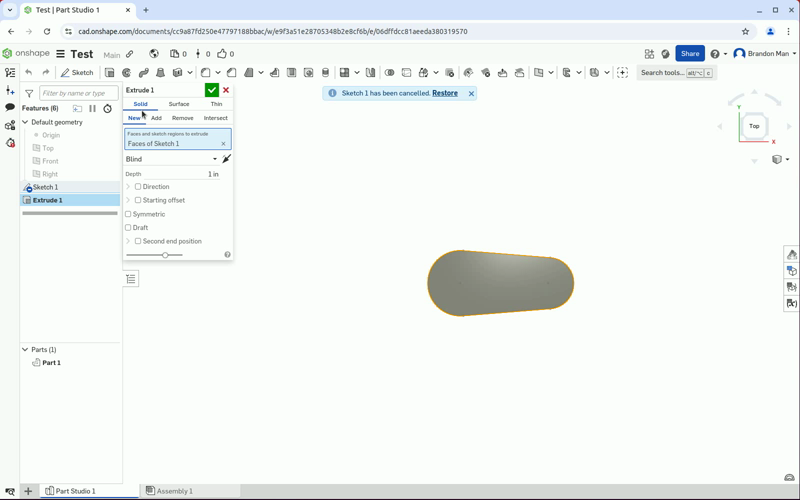
mouse_move(137, 120)
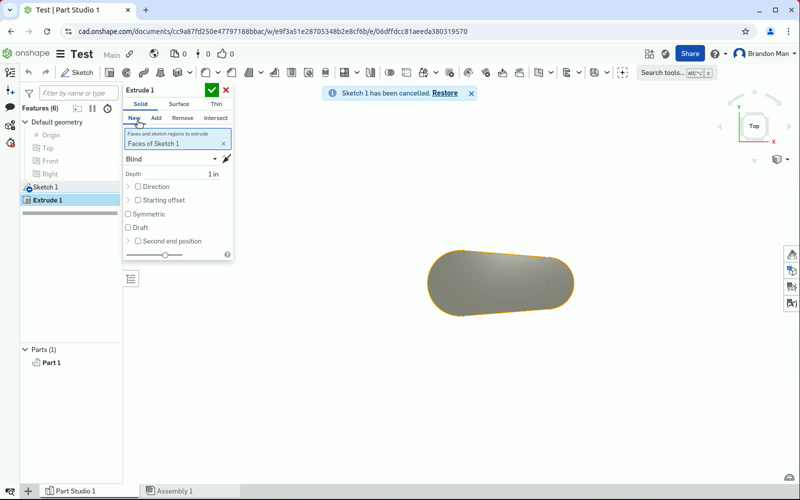
click(137, 120)
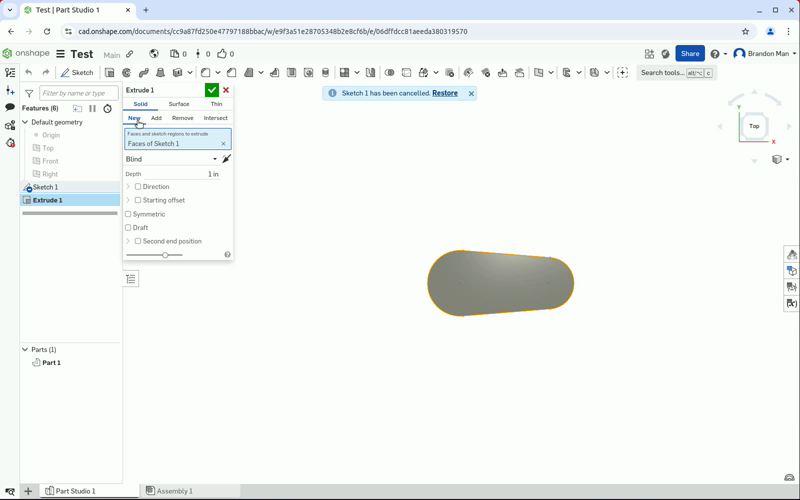
key(tab, 4)
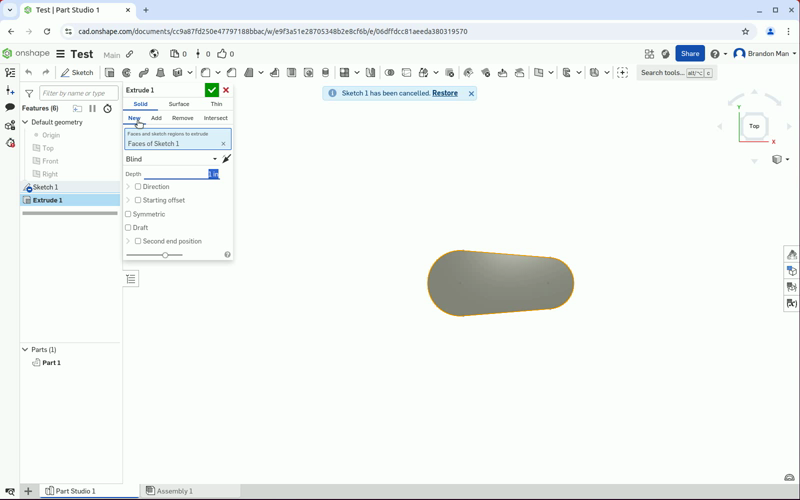
text(2.889)
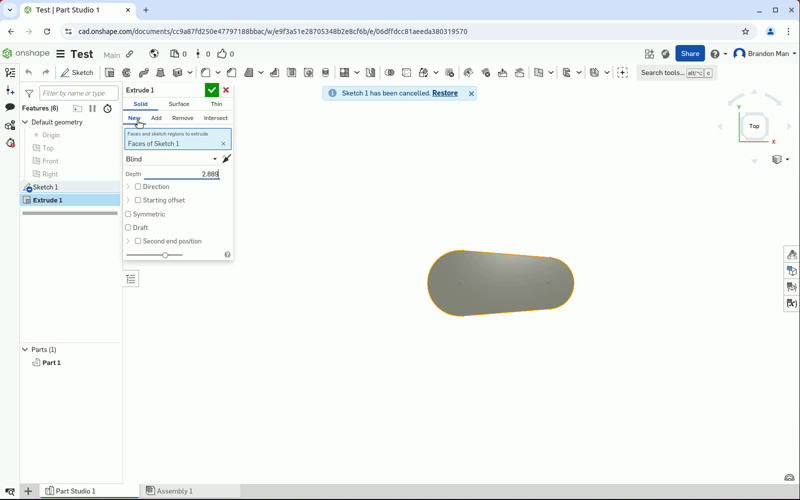
key(enter)
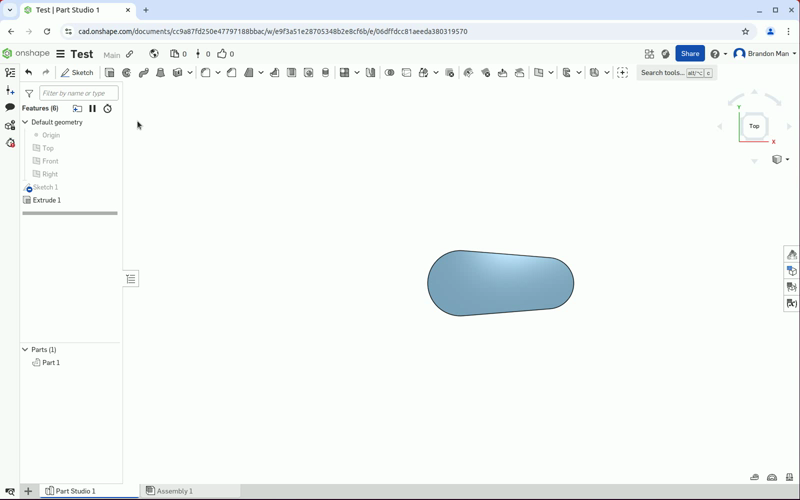
key(shift+h)
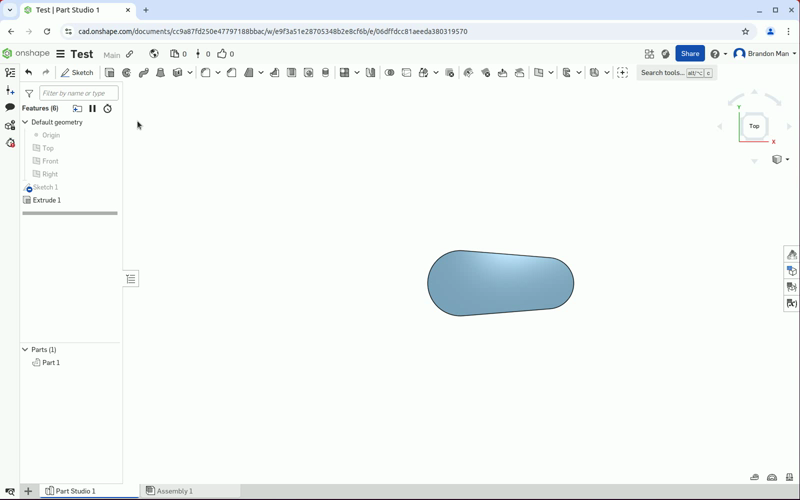
key(shift+h)
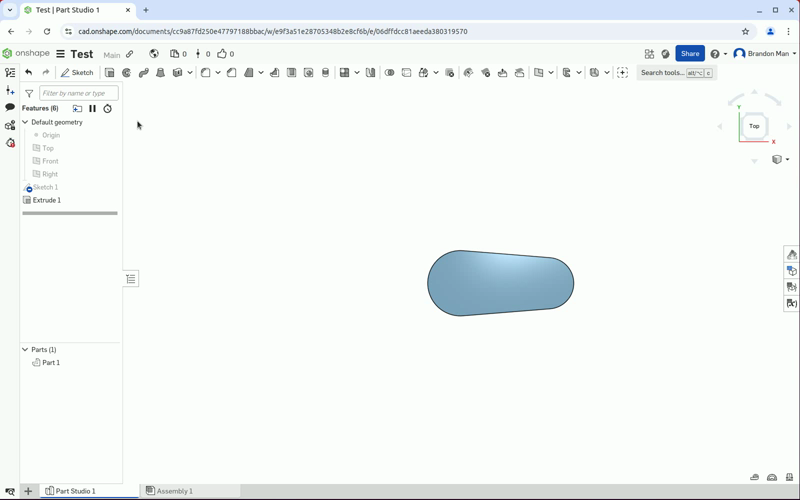
mouse_move(73, 189)
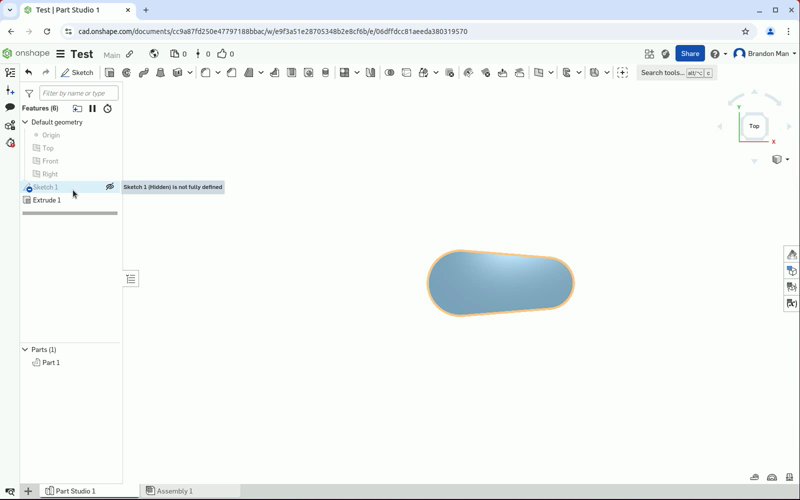
click(73, 189)
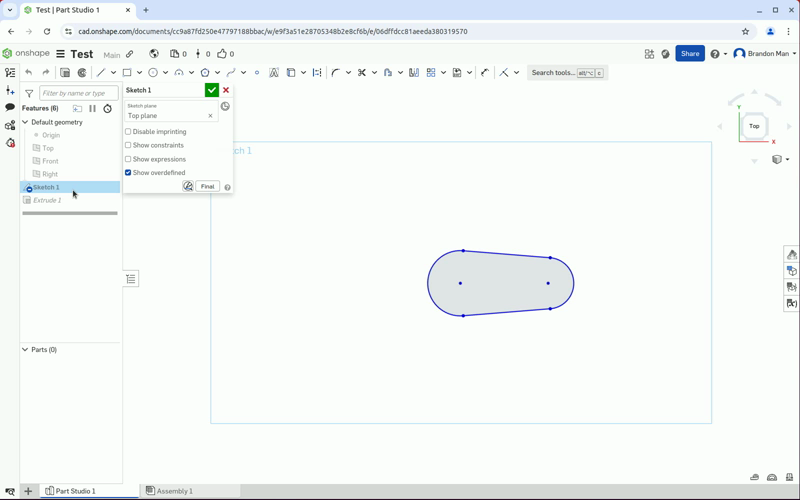
mouse_move(229, 92)
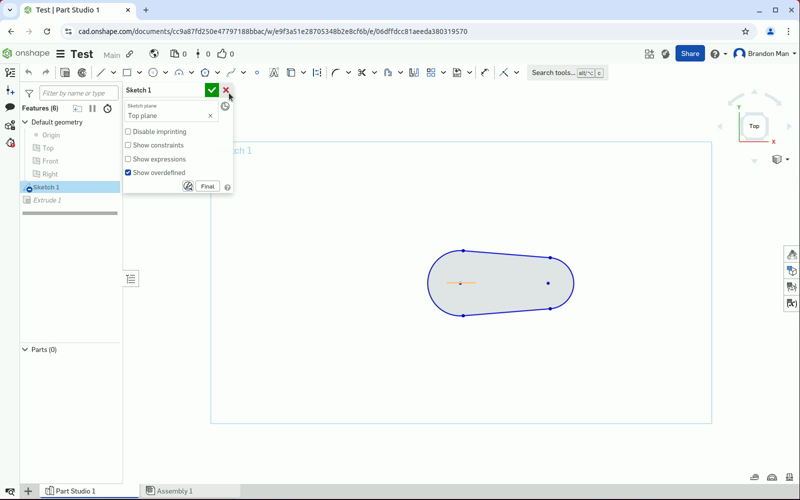
click(229, 92)
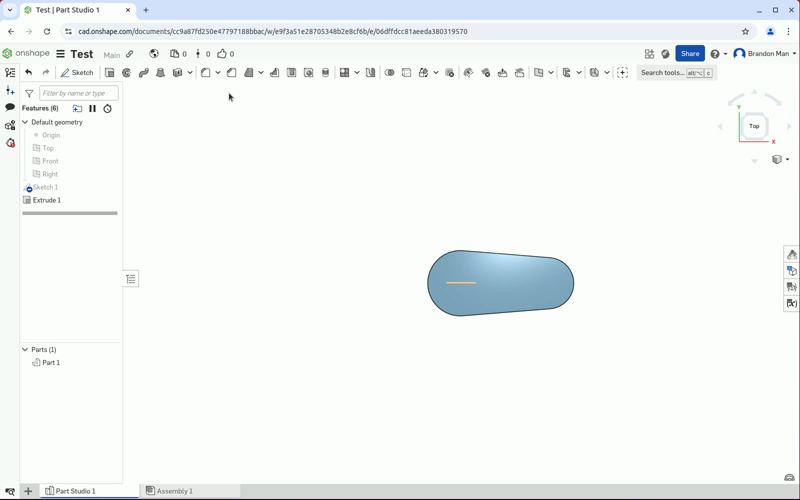
mouse_move(541, 75)
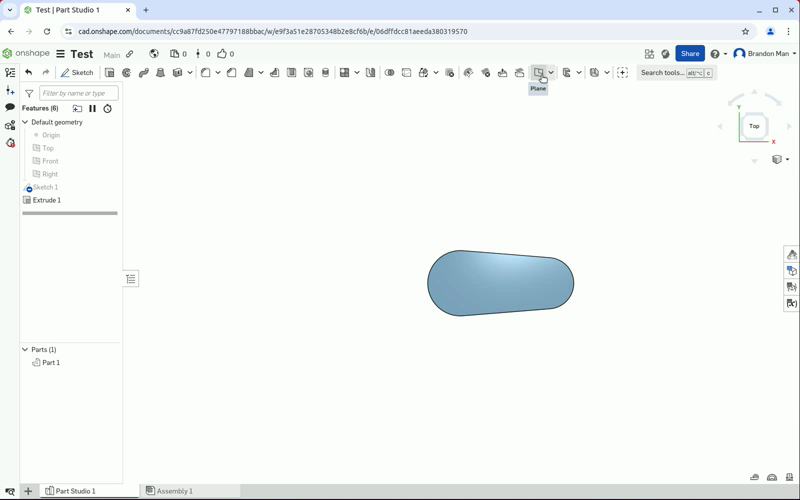
click(541, 75)
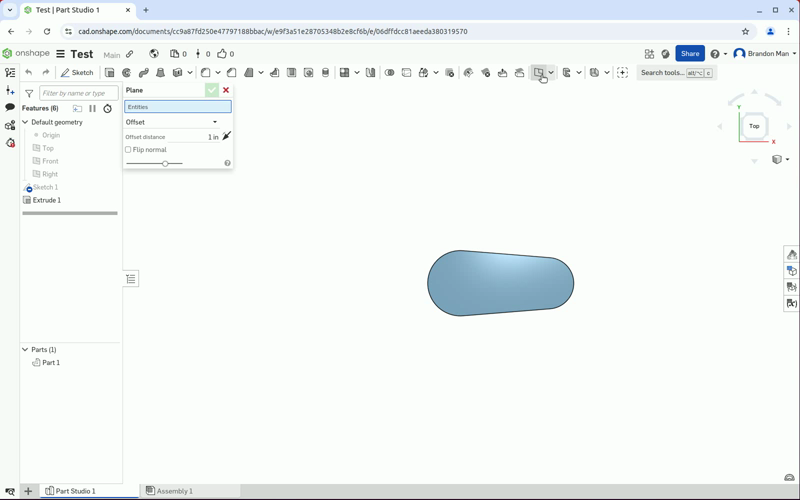
mouse_move(73, 150)
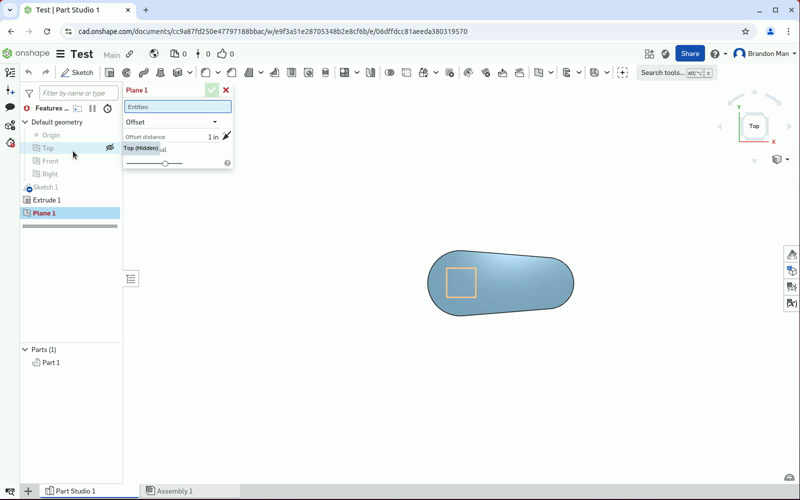
click(73, 150)
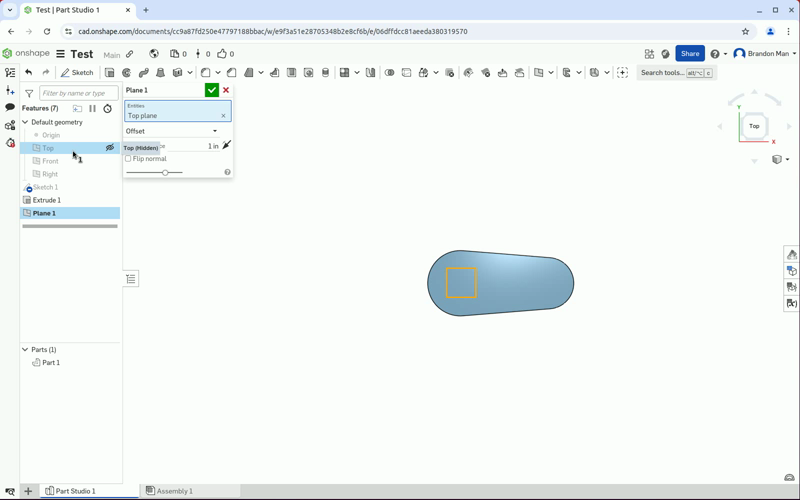
key(tab, 2)
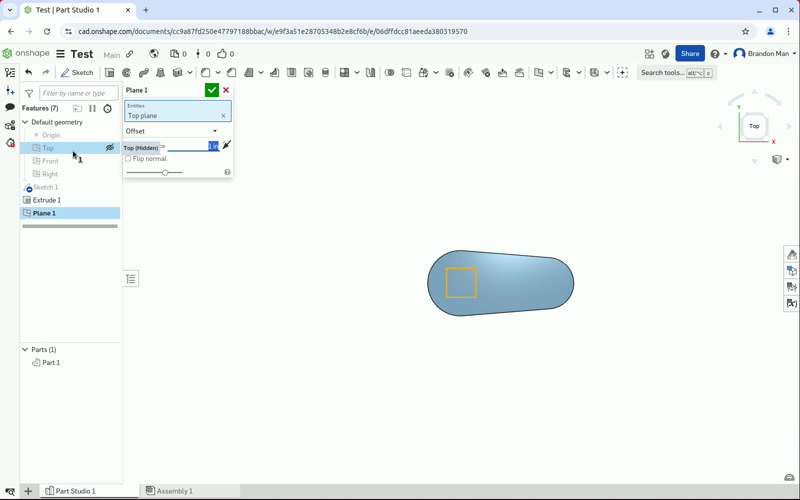
text(2.896)
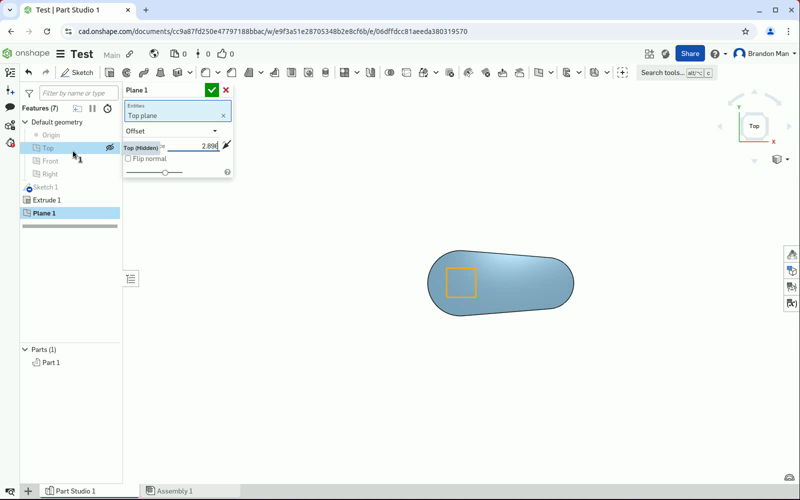
key(enter, 2)
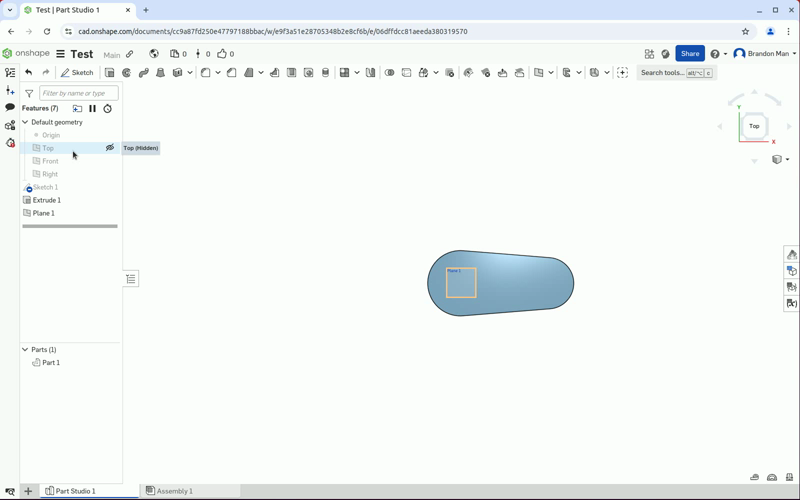
key(shift+s)
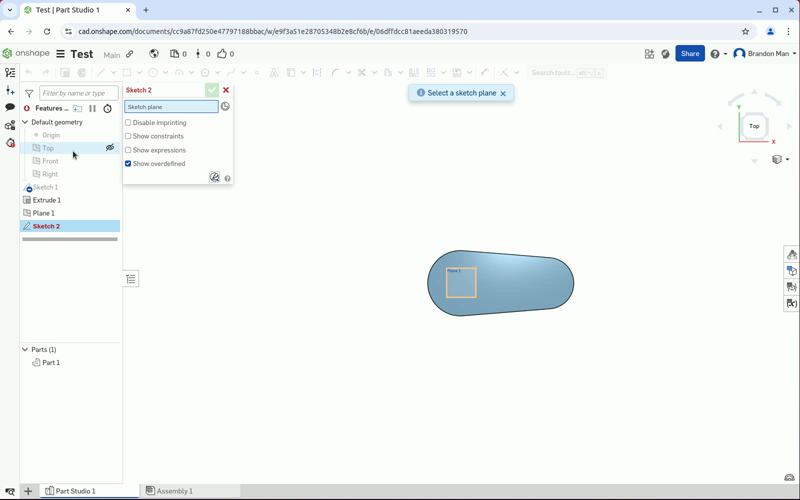
mouse_move(73, 215)
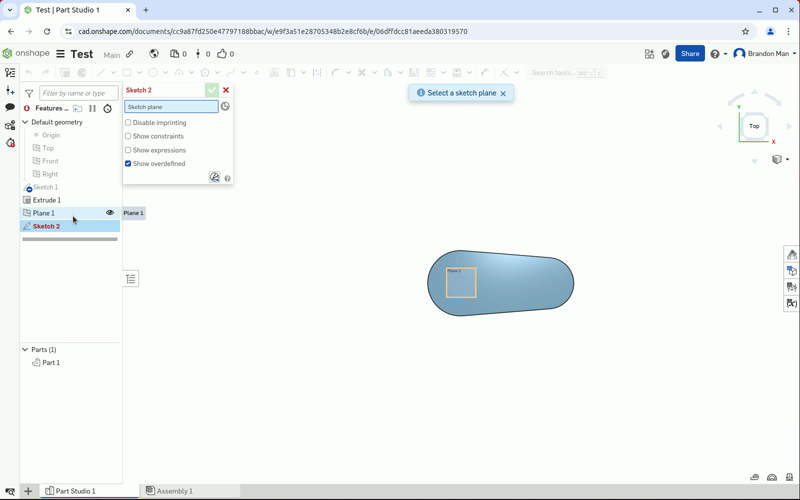
click(73, 215)
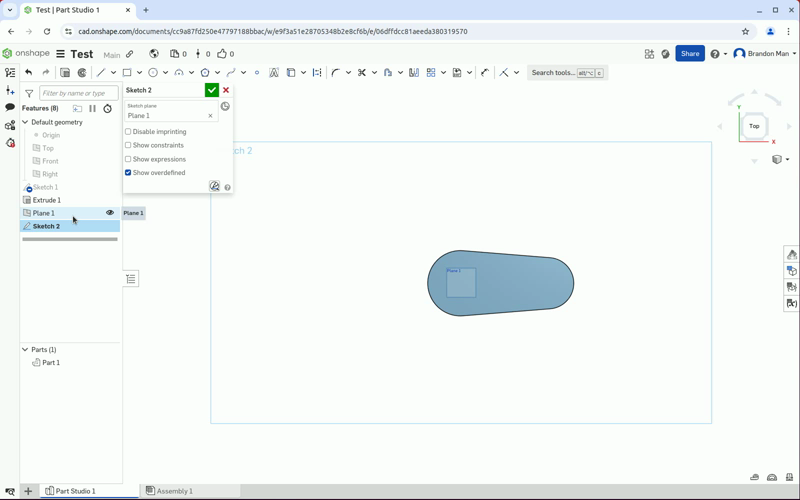
mouse_move(73, 352)
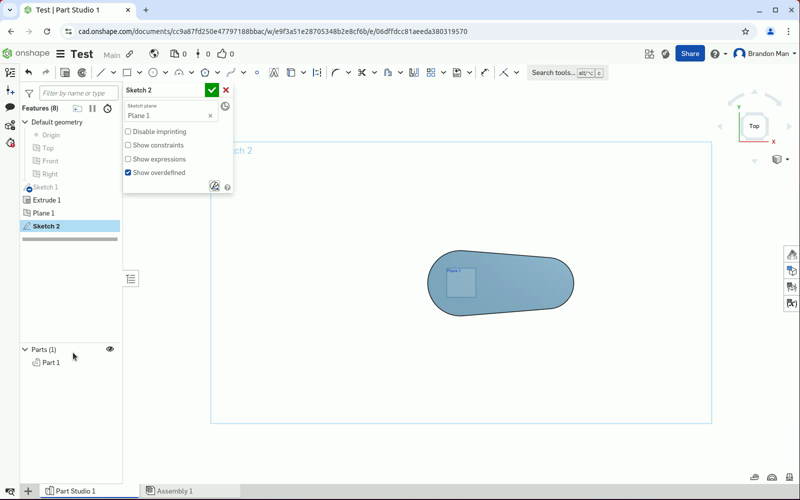
key(y)
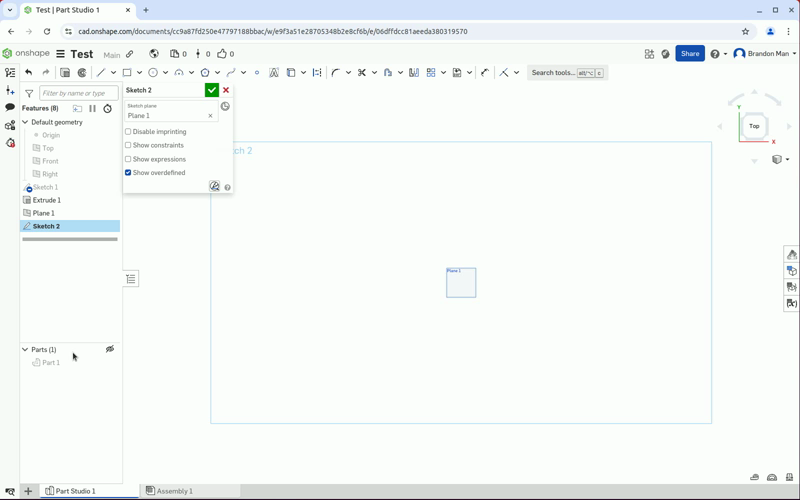
key(l)
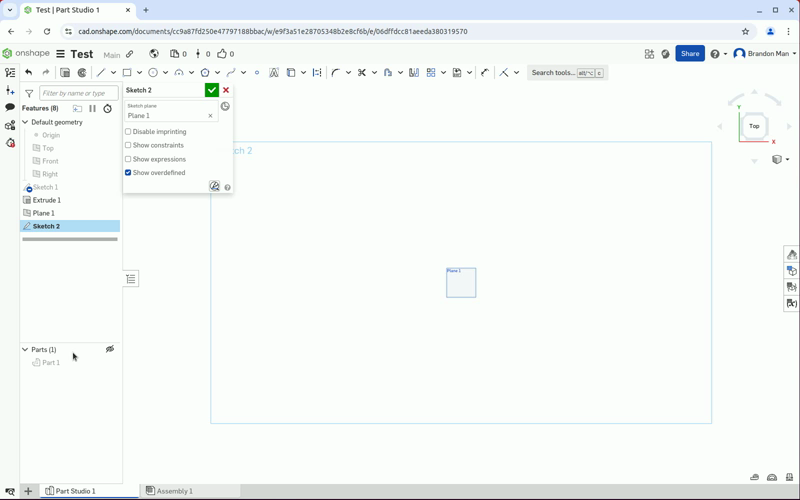
key_down(shift)
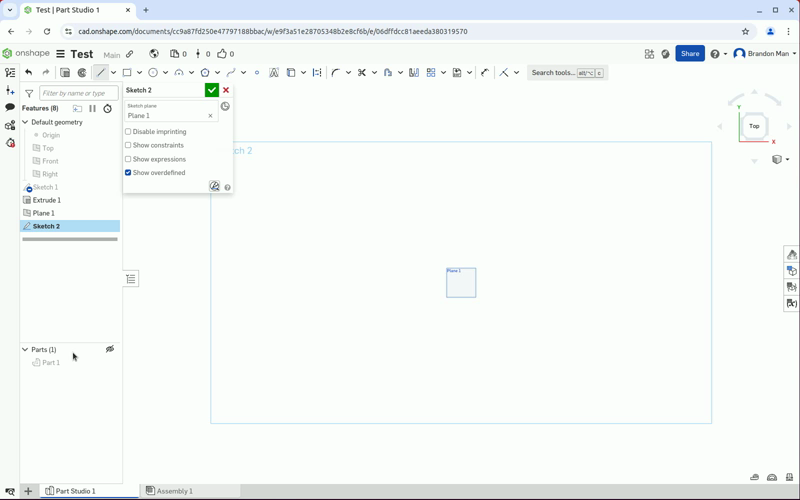
mouse_move(506, 297)
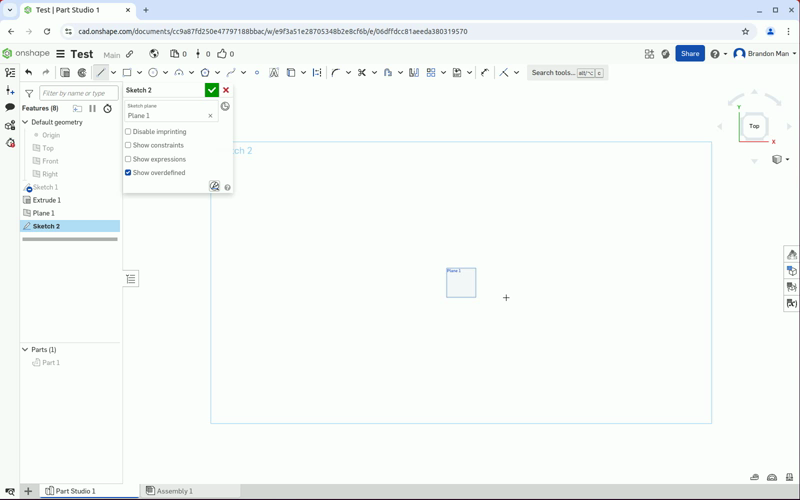
click(506, 297)
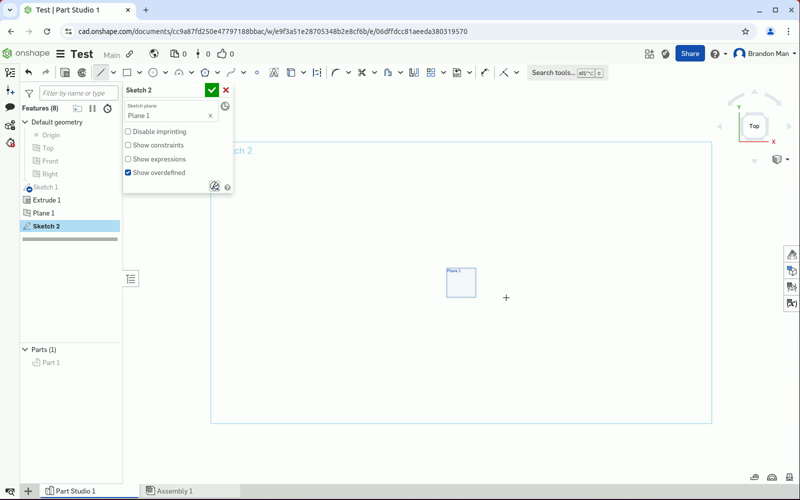
key_up(shift)
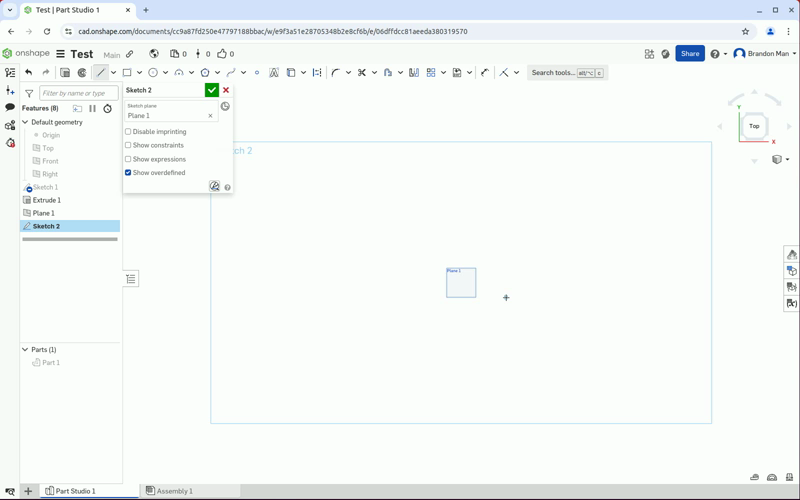
key_down(shift)
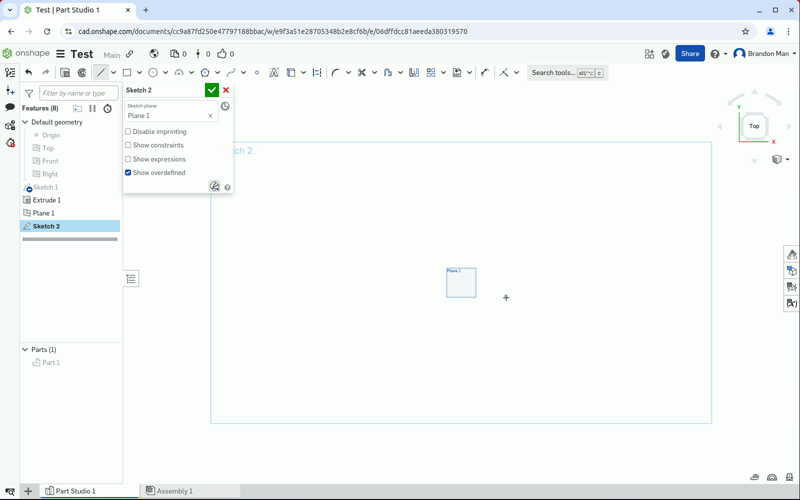
mouse_move(536, 297)
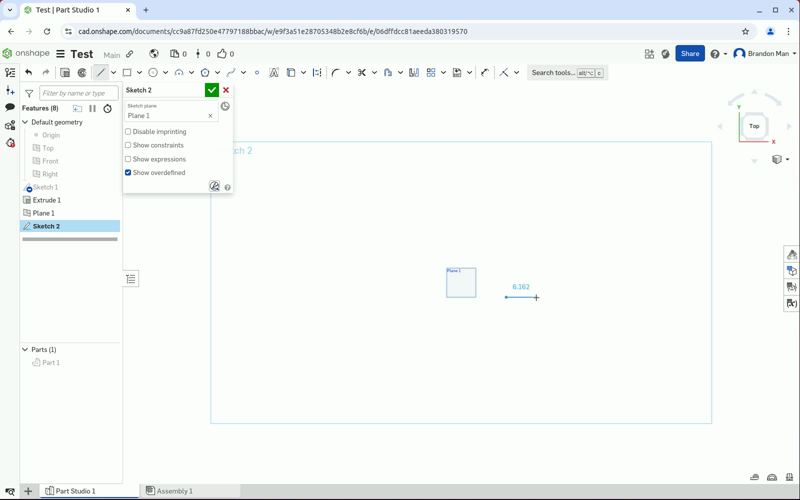
mouse_move(539, 297)
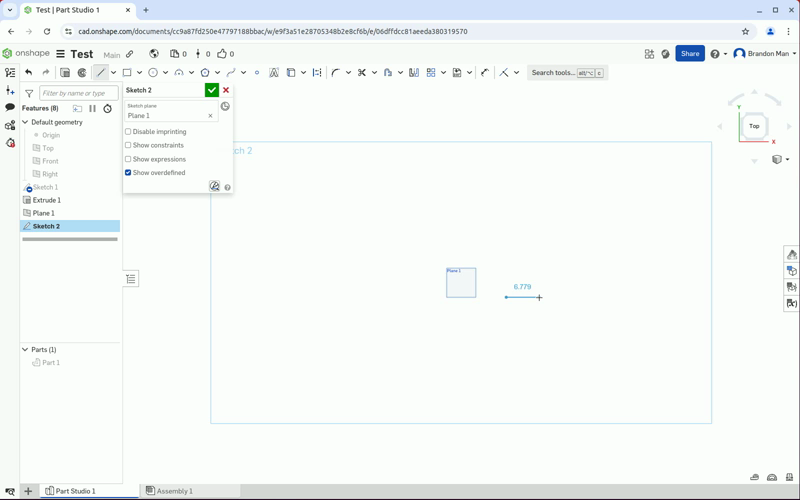
click(539, 297)
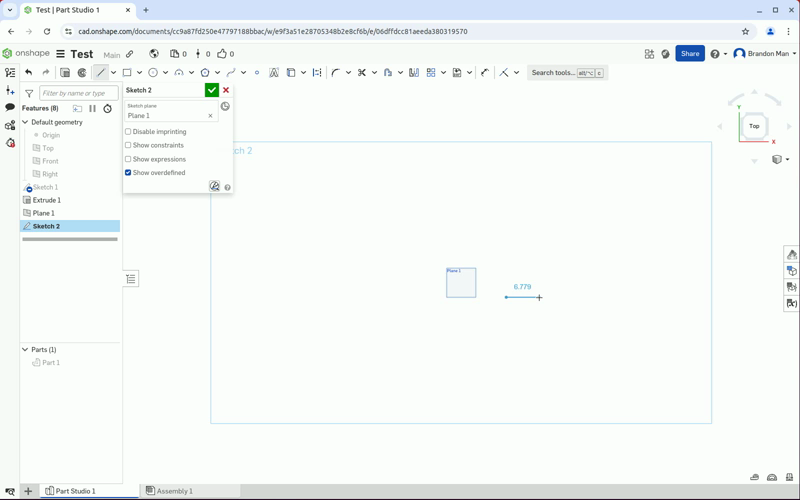
key_up(shift)
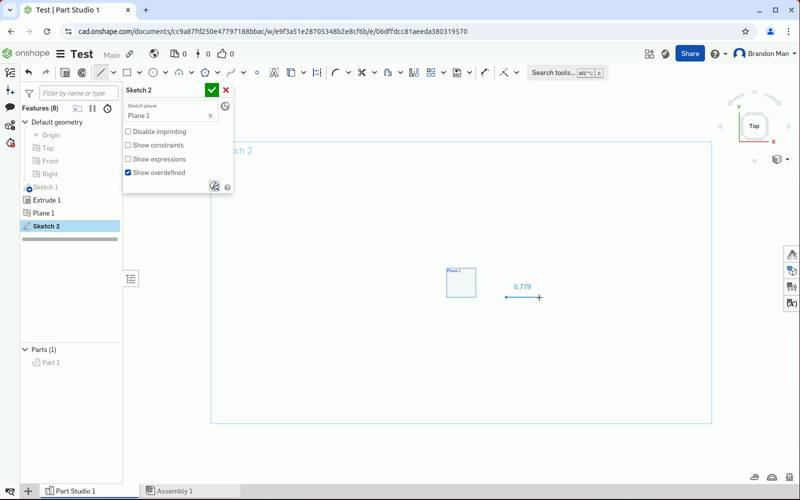
key_down(shift)
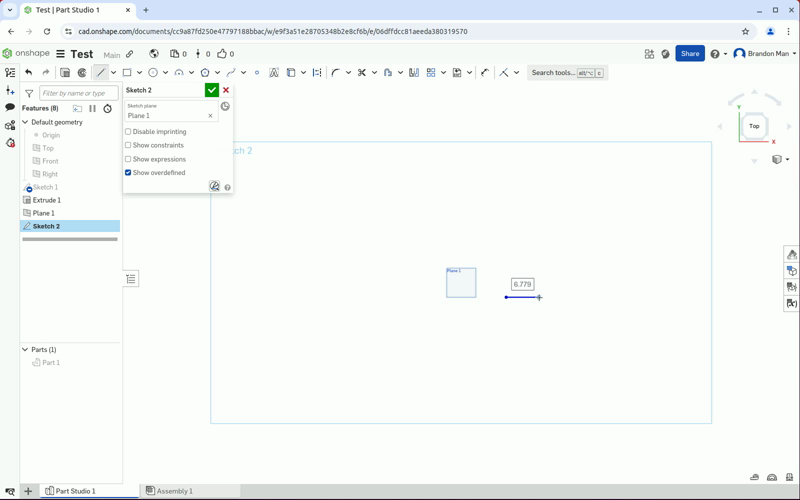
mouse_move(569, 297)
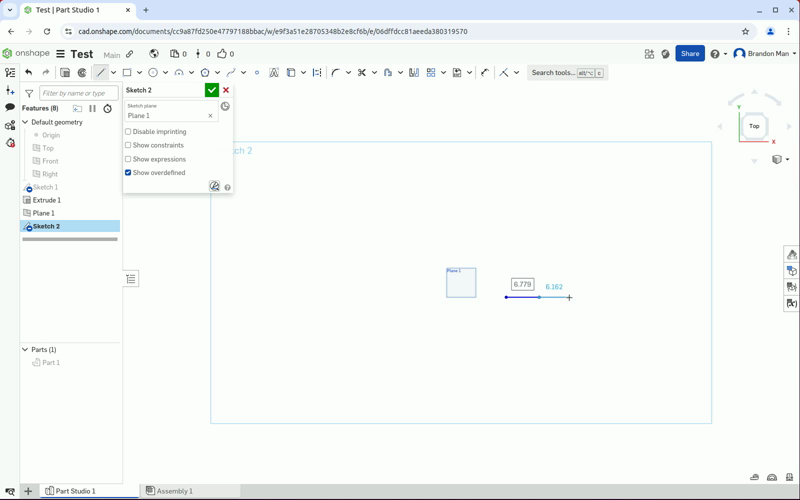
mouse_move(539, 273)
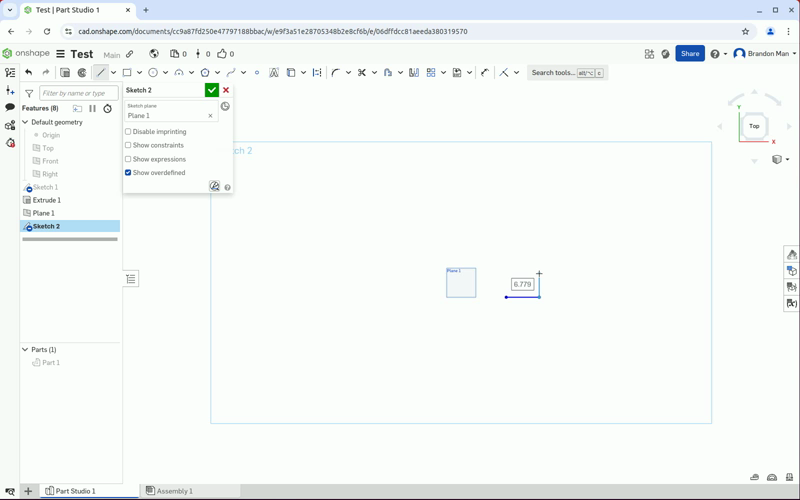
click(539, 273)
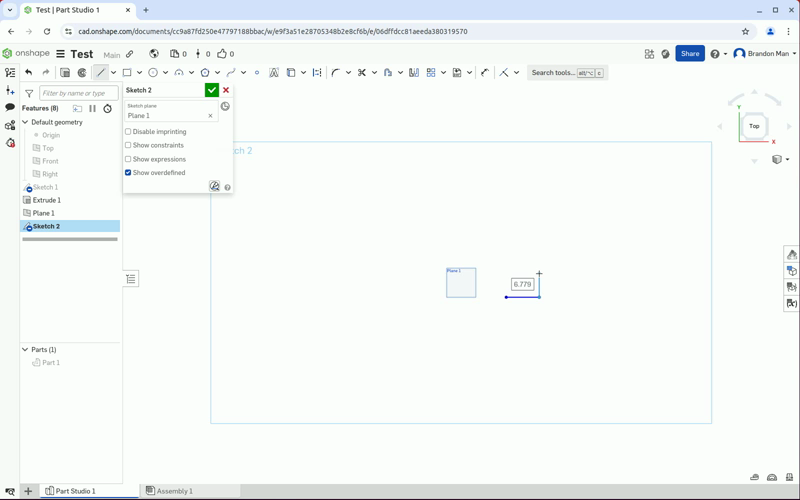
key_up(shift)
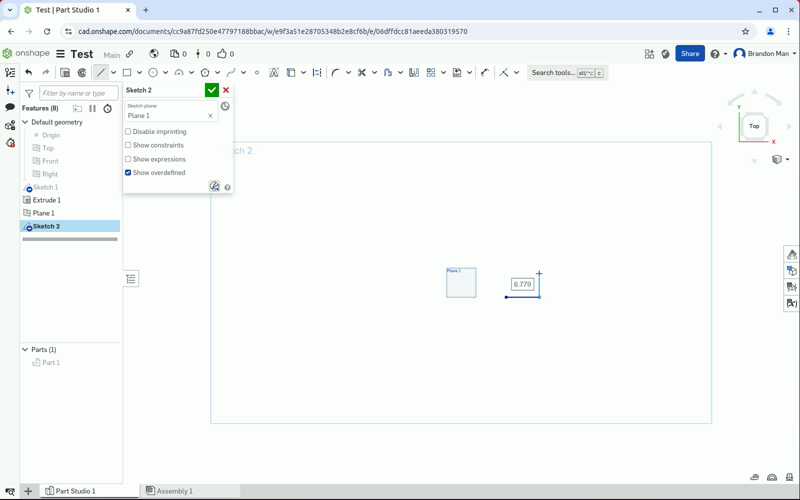
key_down(shift)
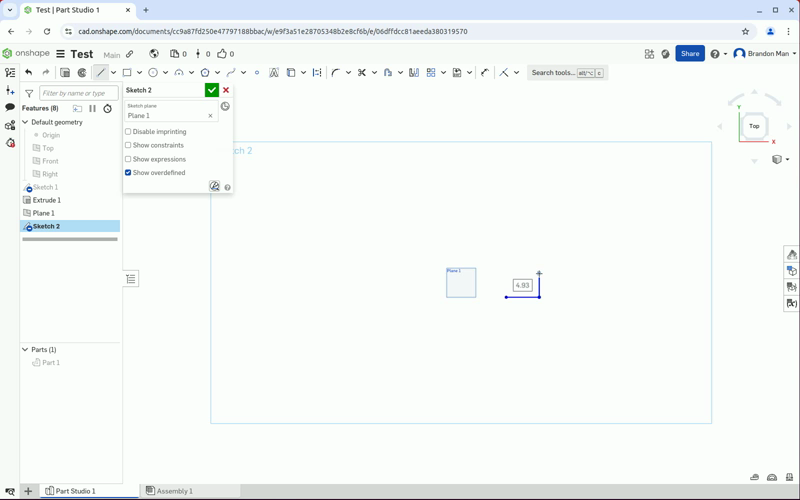
mouse_move(569, 273)
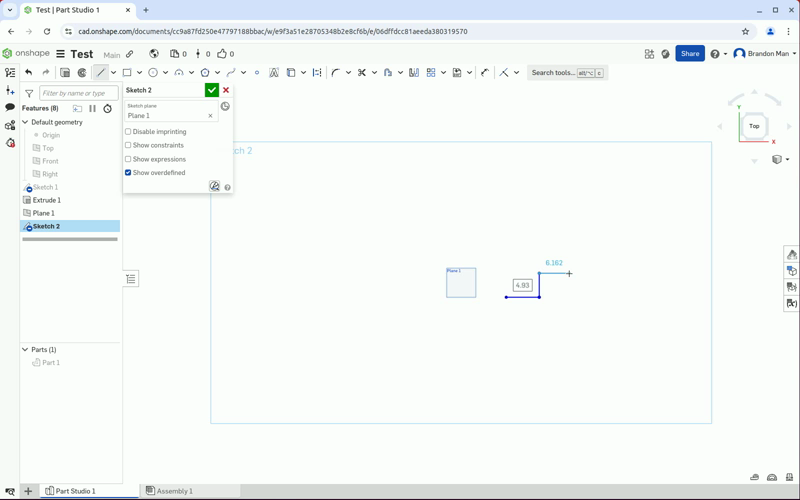
mouse_move(506, 273)
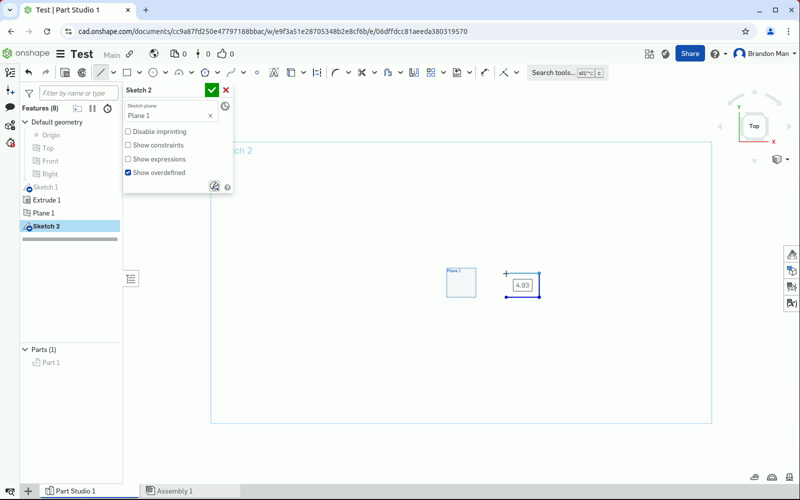
click(506, 273)
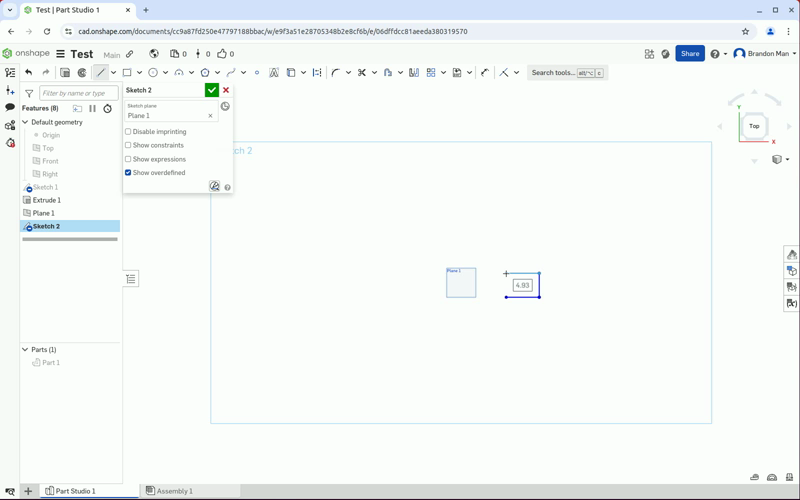
key_up(shift)
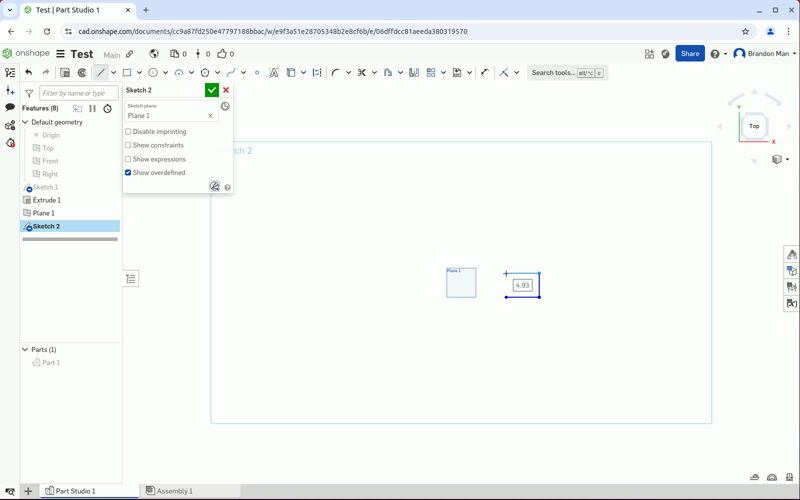
mouse_move(536, 273)
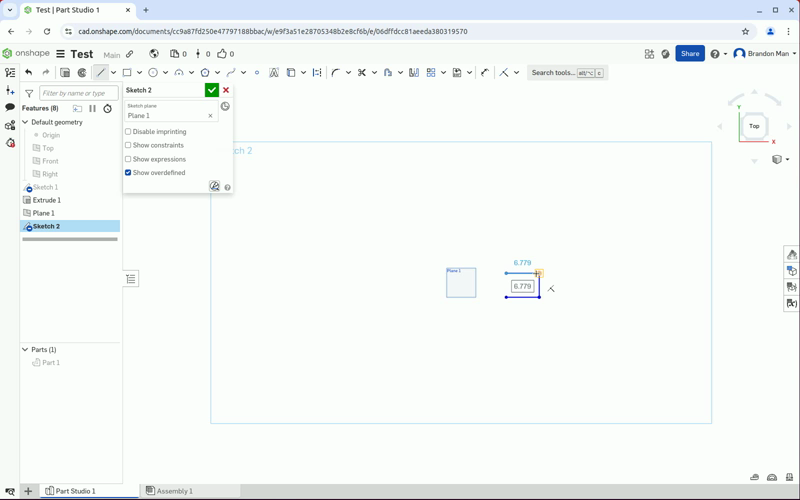
key_down(shift)
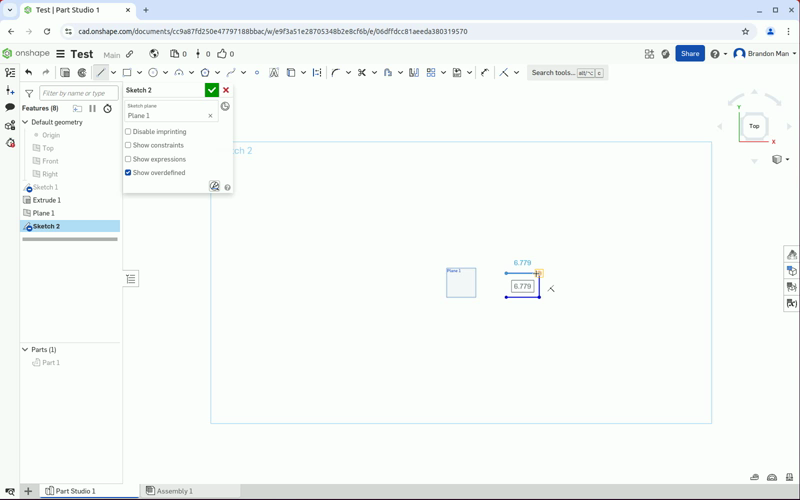
mouse_move(506, 297)
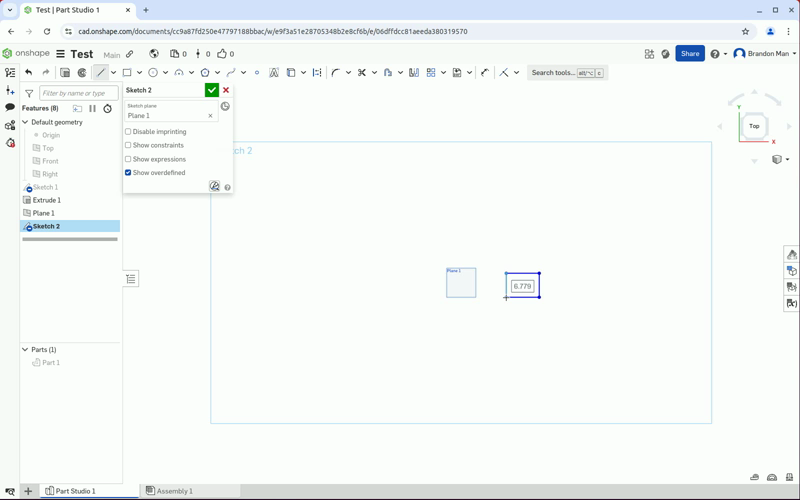
key_up(shift)
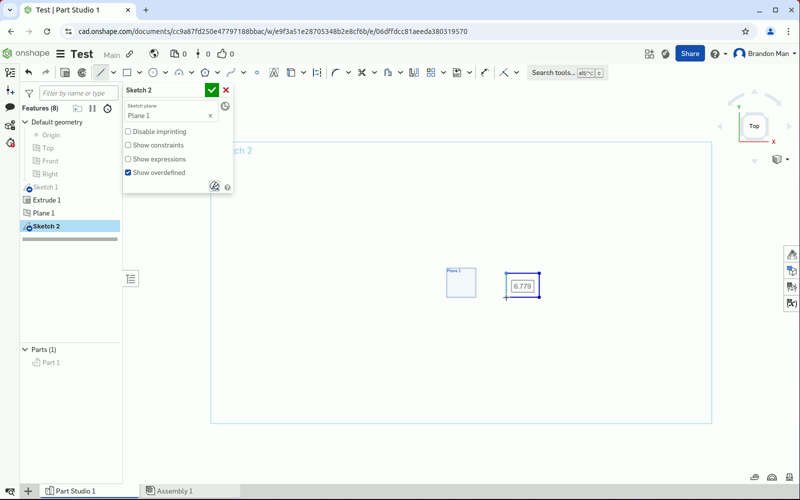
click(506, 297)
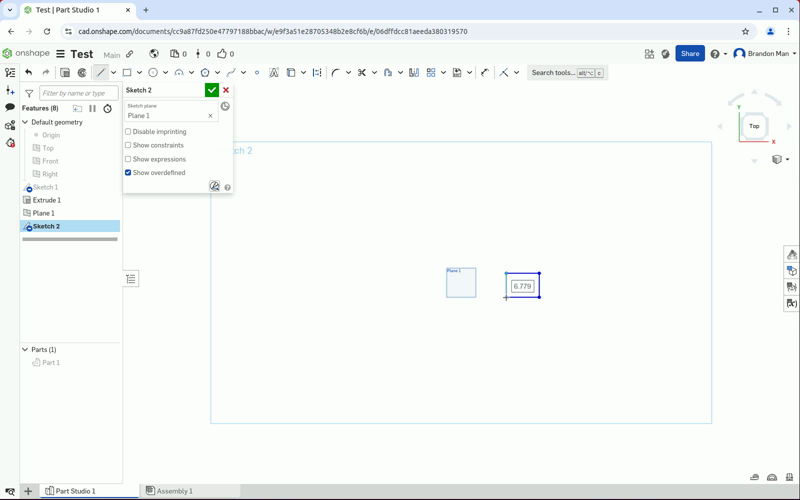
key(esc)
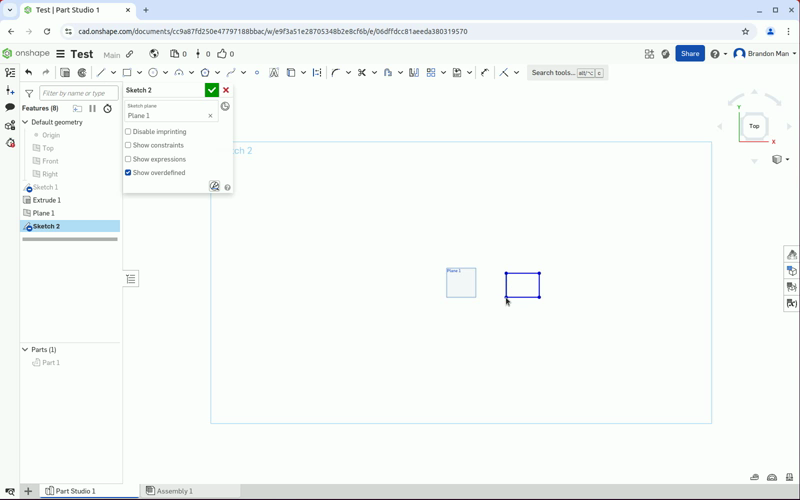
mouse_move(517, 281)
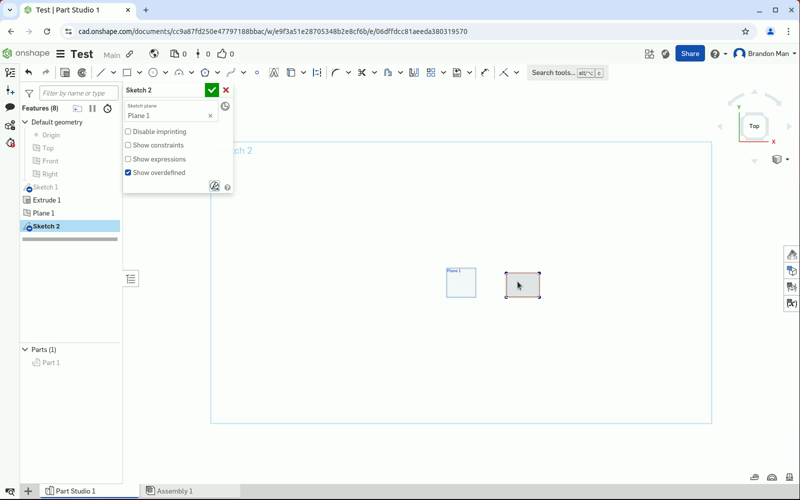
scroll(6)
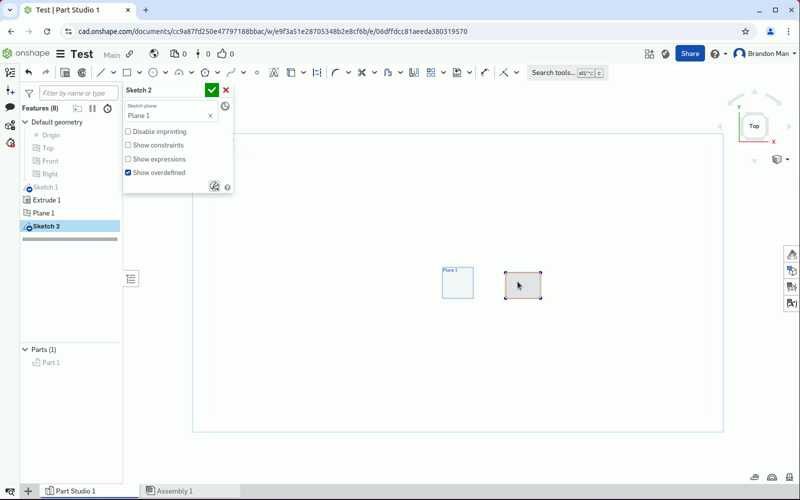
scroll(6)
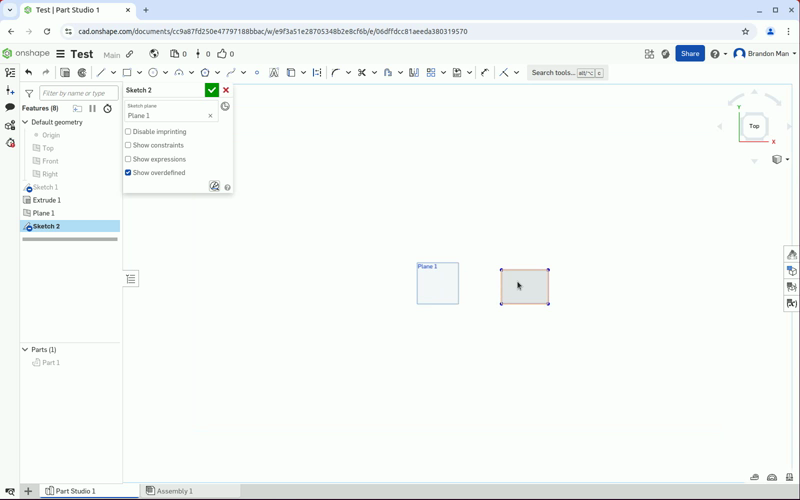
scroll(6)
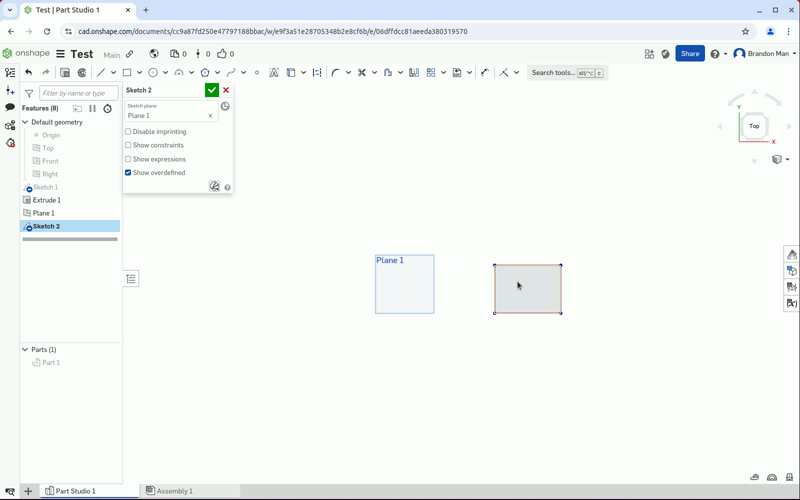
scroll(6)
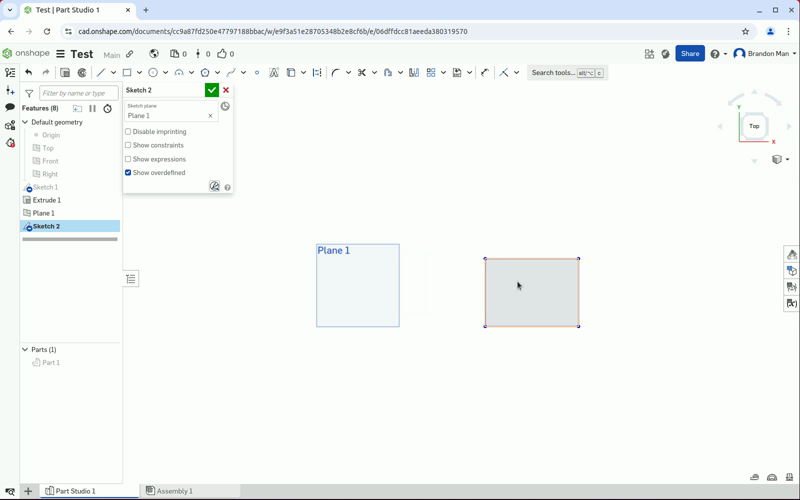
scroll(6)
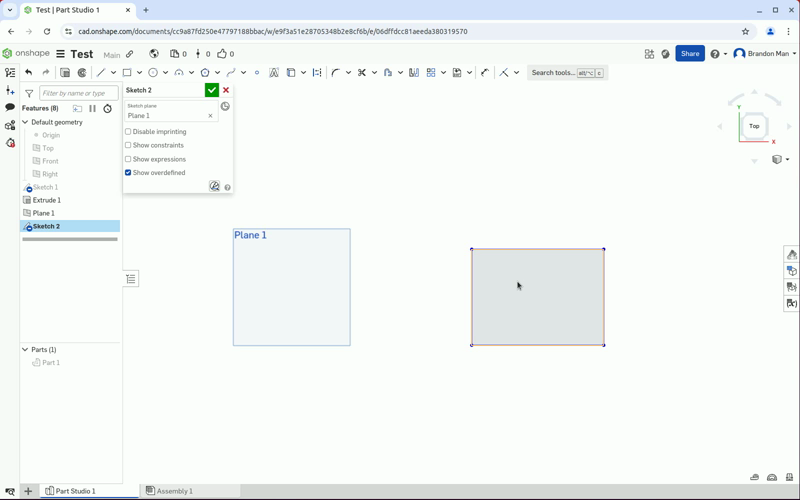
scroll(6)
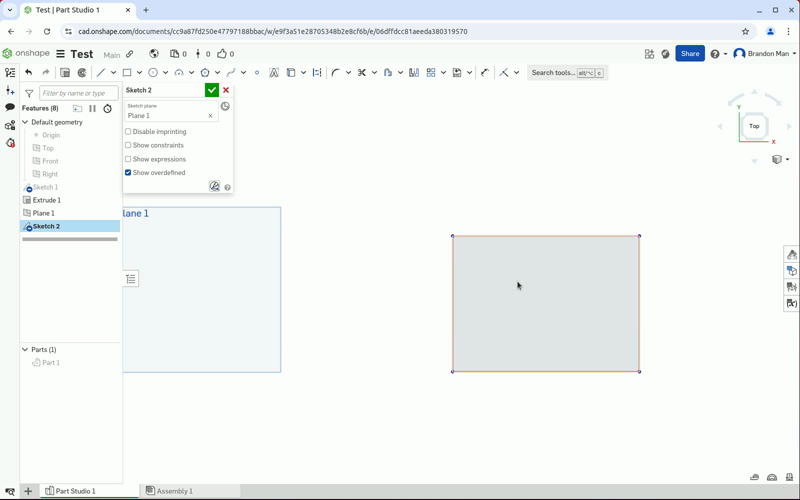
scroll(6)
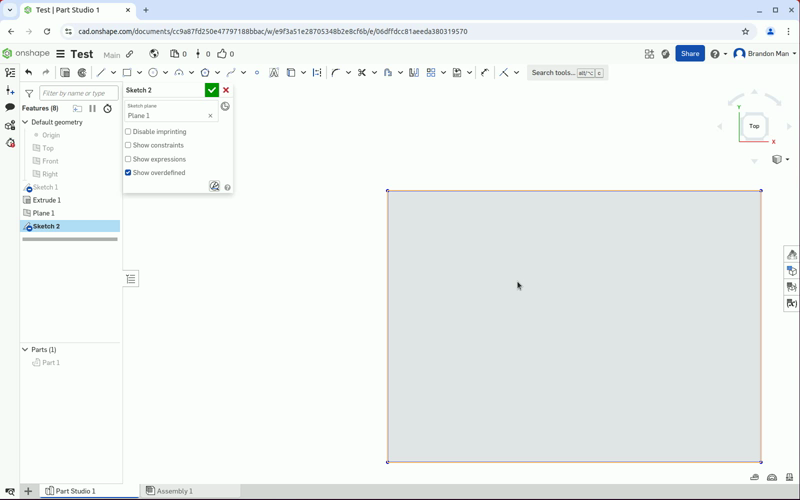
click(517, 281)
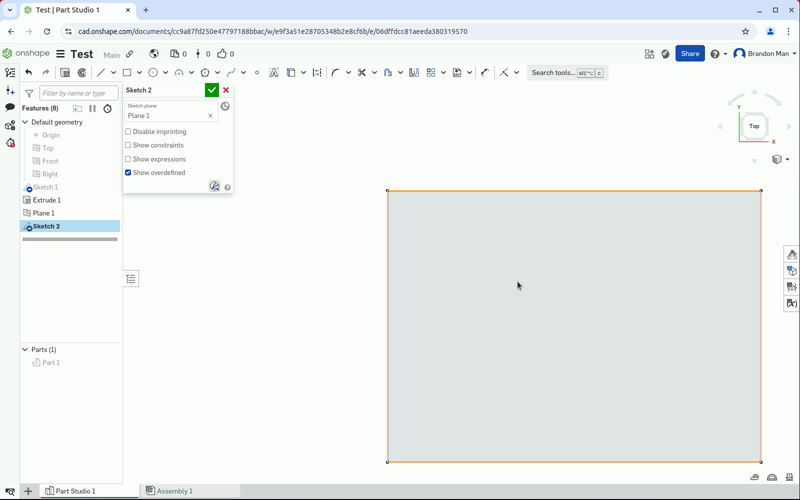
scroll(-6)
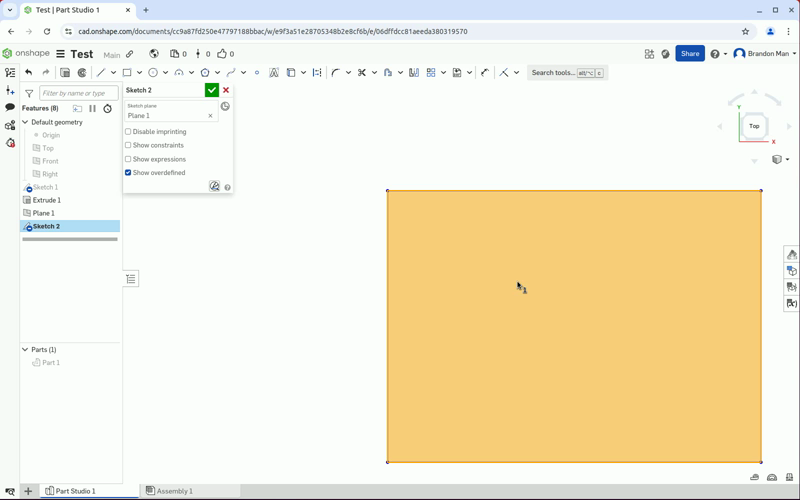
scroll(-6)
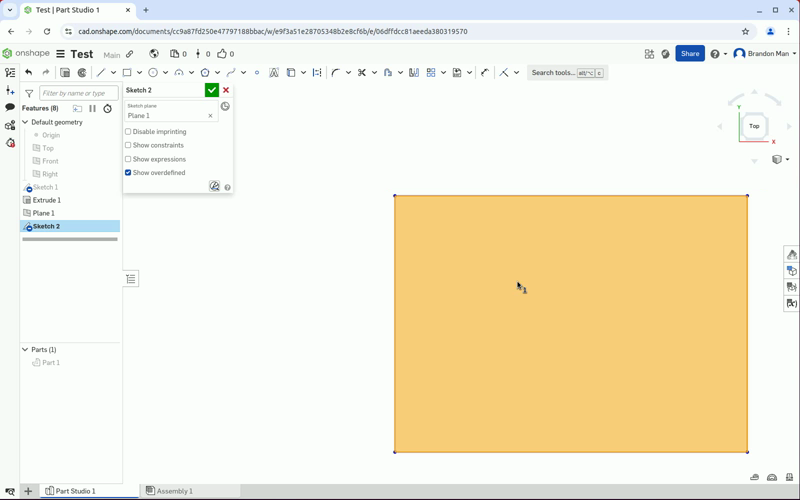
scroll(-6)
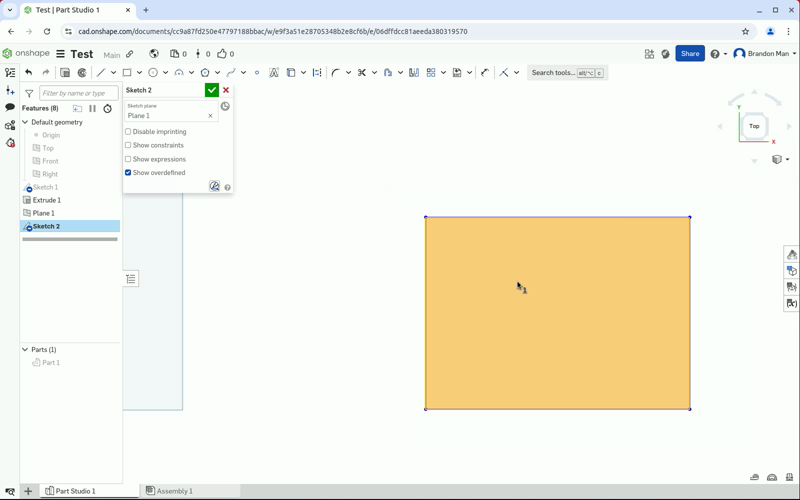
scroll(-6)
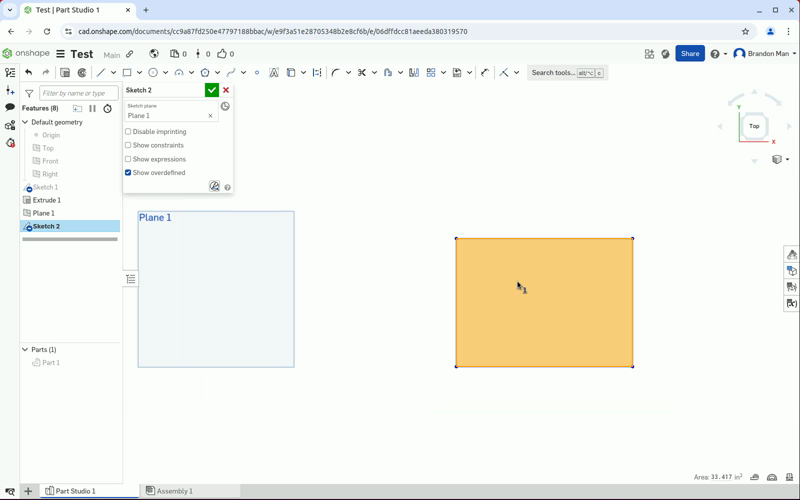
scroll(-6)
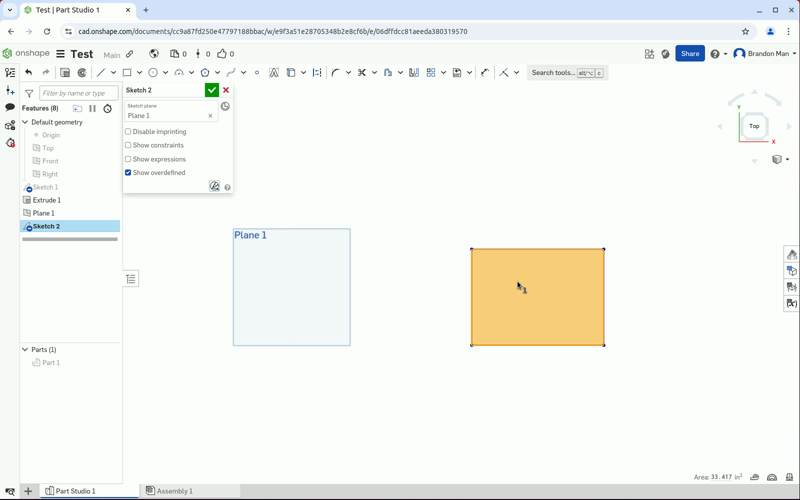
scroll(-6)
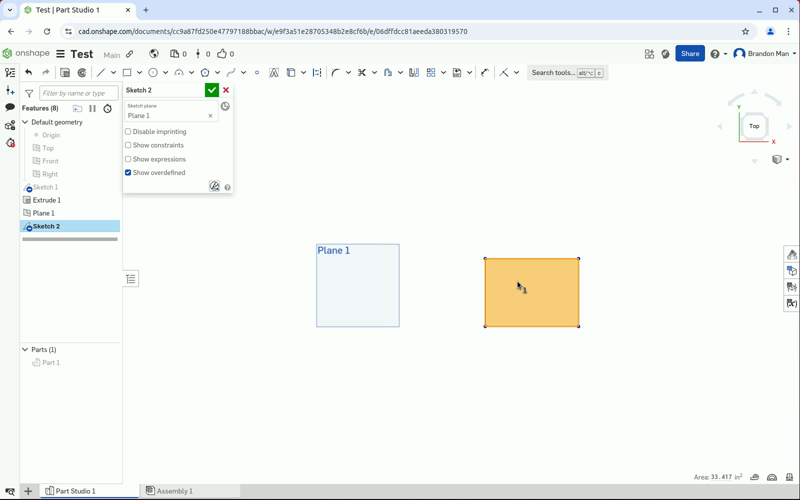
scroll(-6)
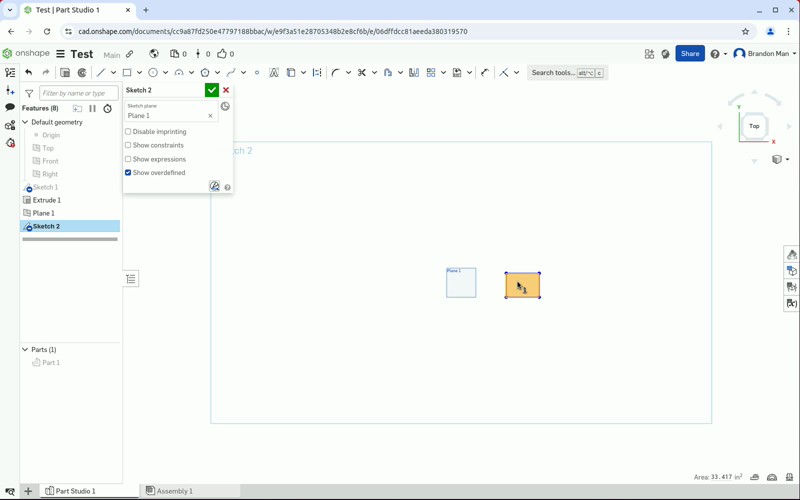
mouse_move(73, 352)
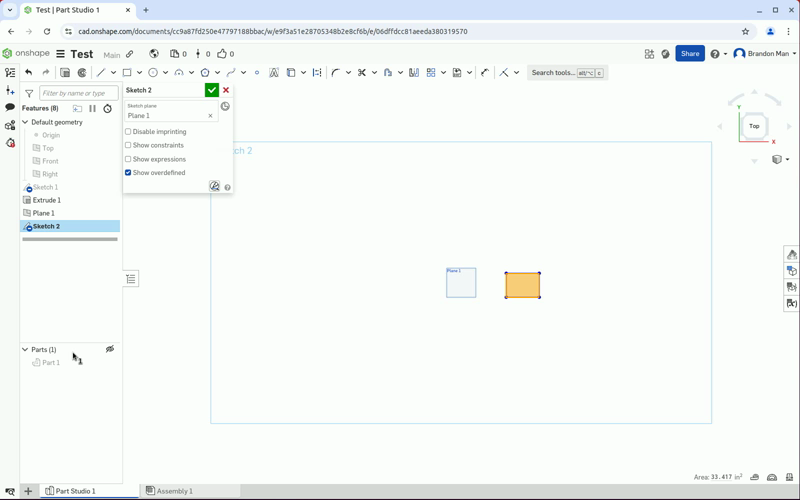
key(shift+y)
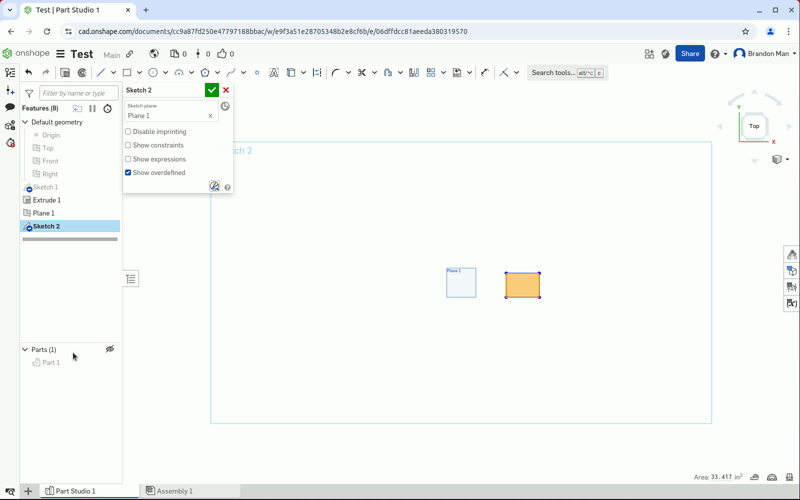
key(shift+e)
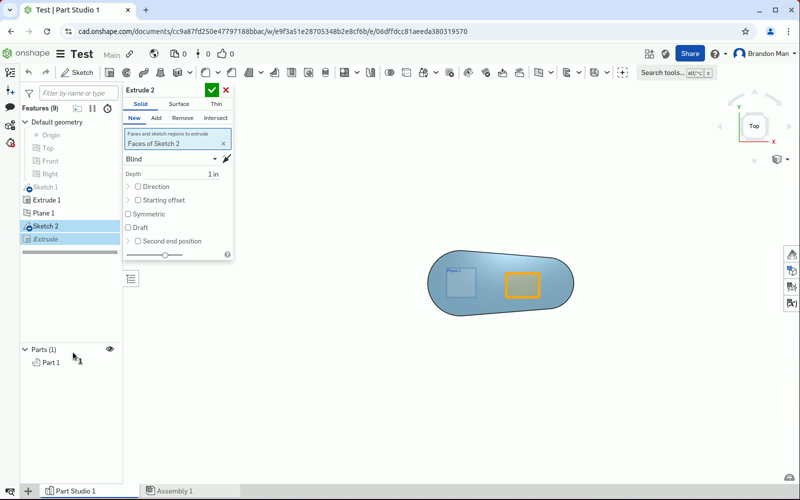
mouse_move(143, 106)
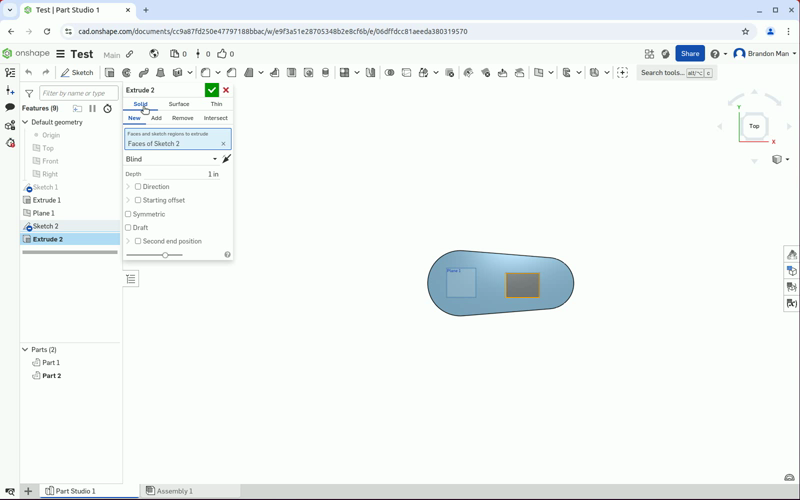
click(143, 106)
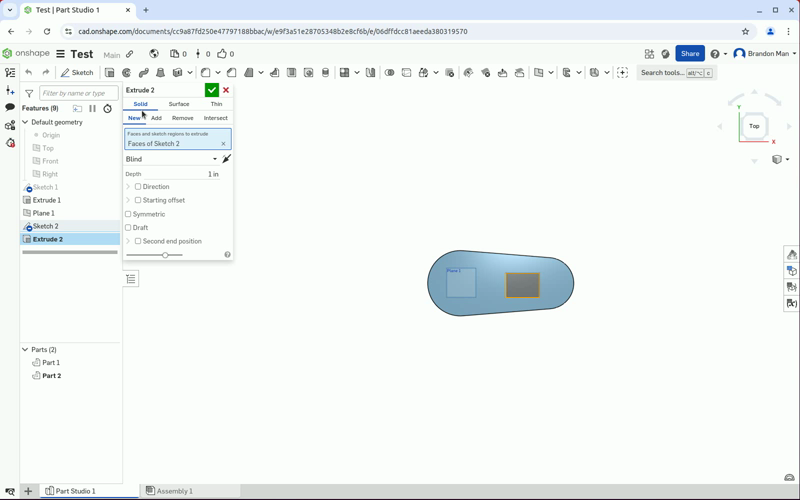
mouse_move(137, 120)
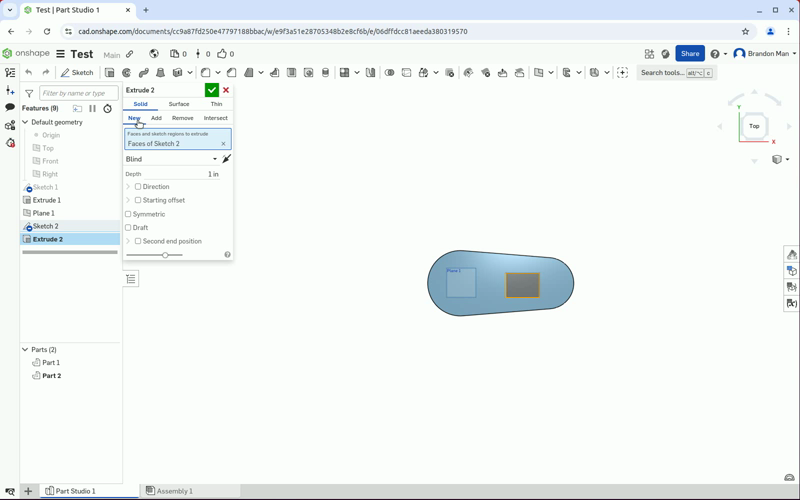
click(137, 120)
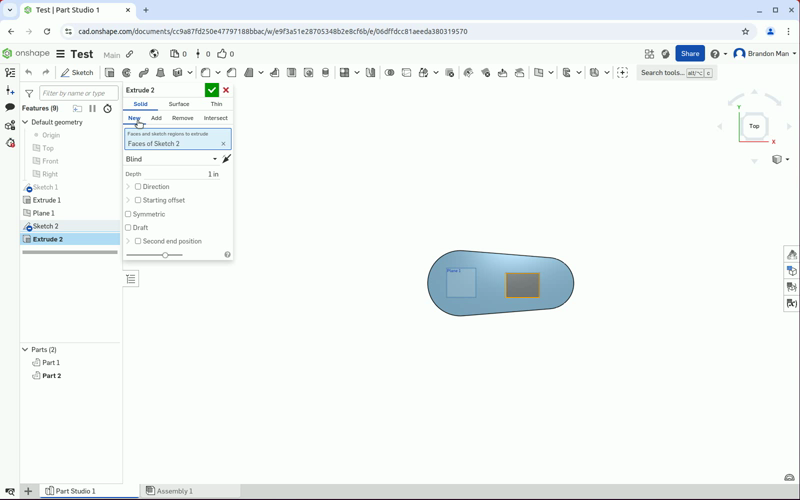
key(tab, 4)
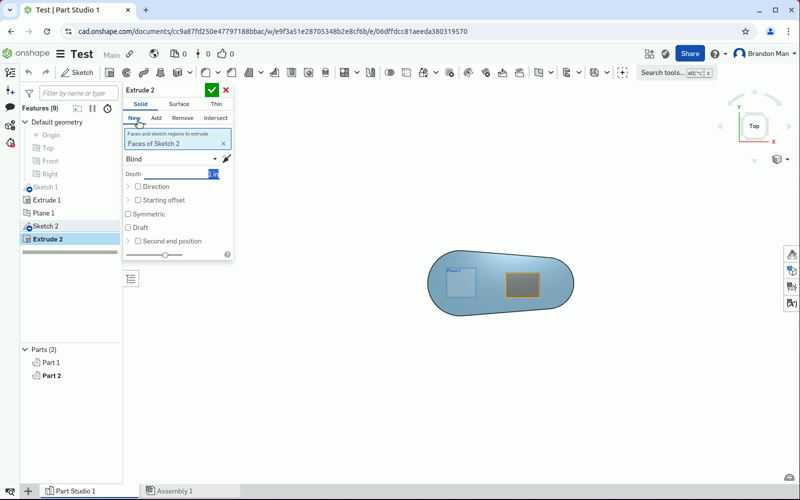
text(2.889)
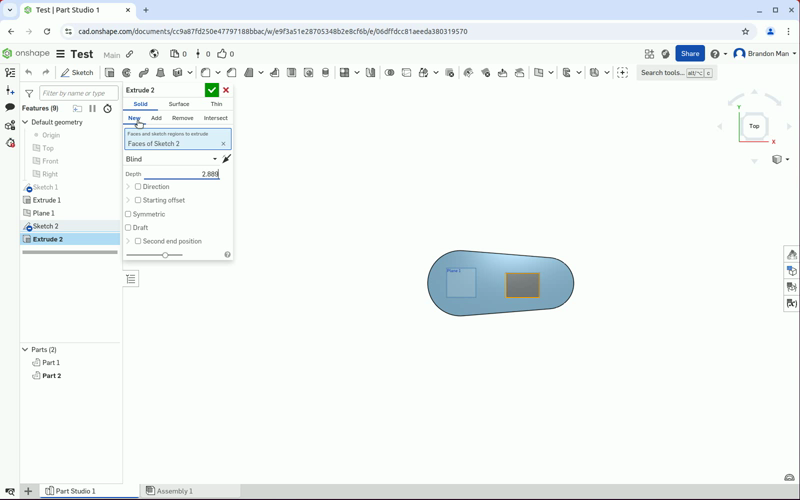
key(enter)
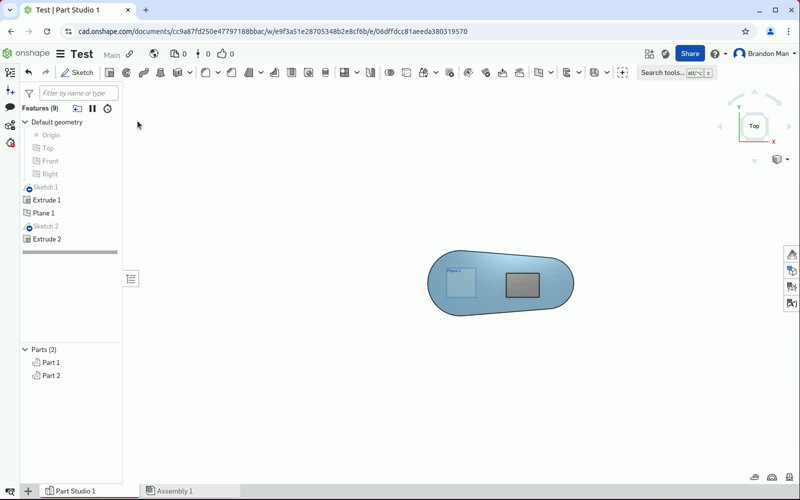
key(shift+h)
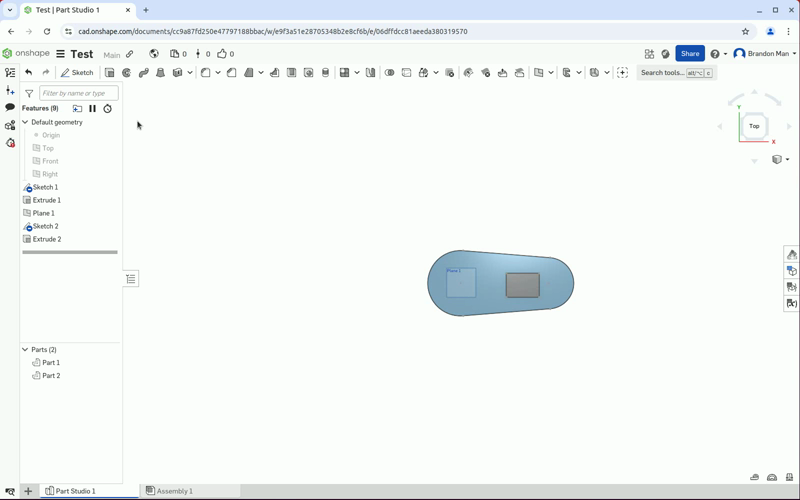
key(shift+h)
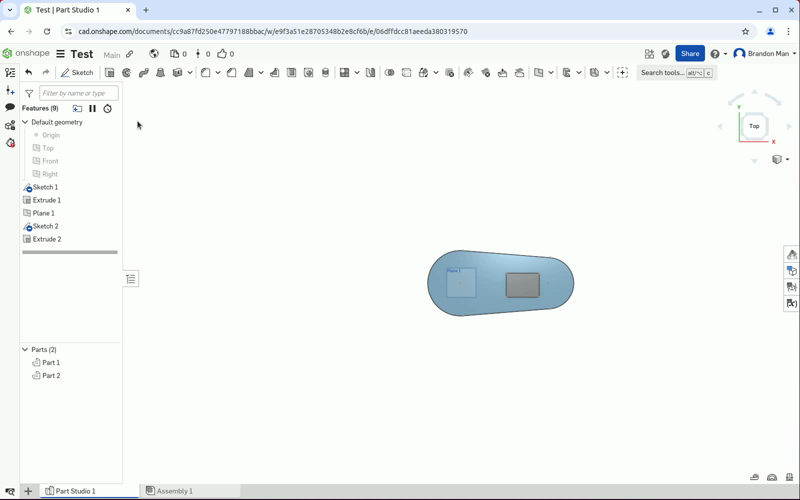
key(shift+7)
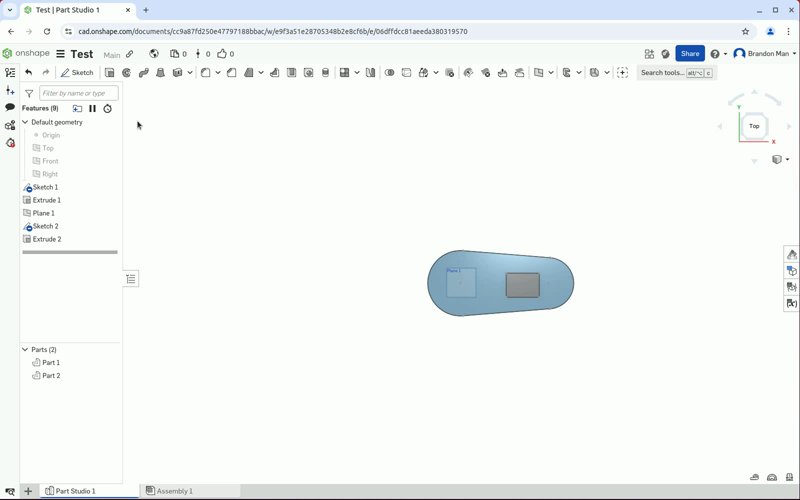
key(up, 3)
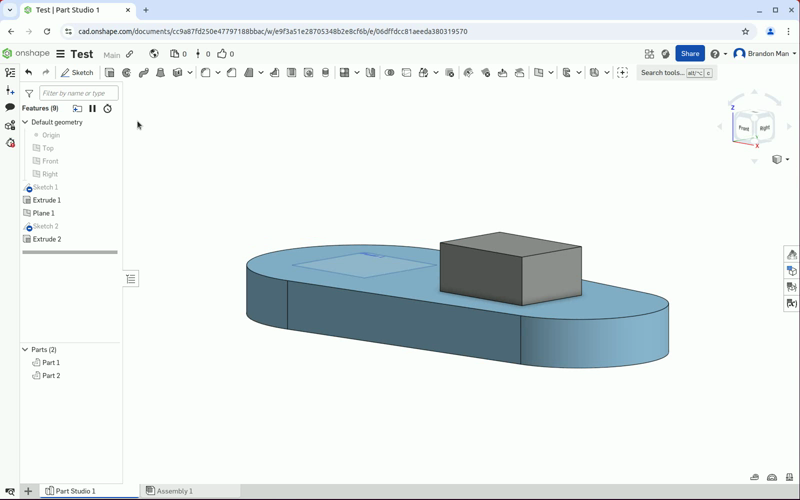
key(left, 3)
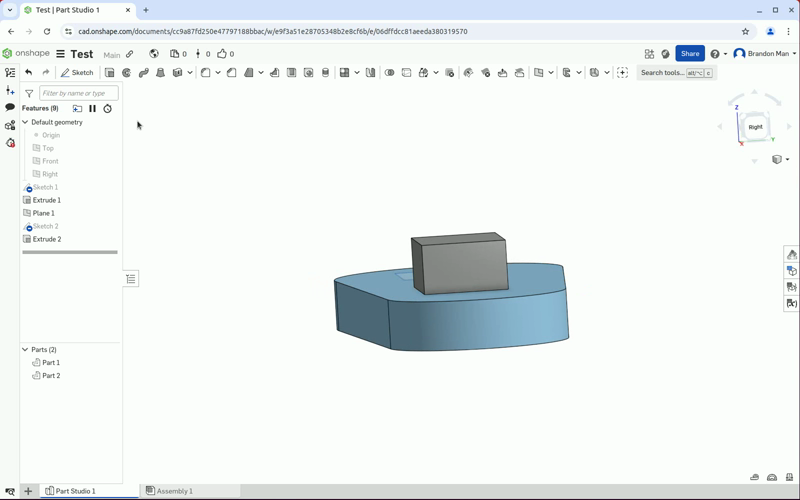
key(right, 3)
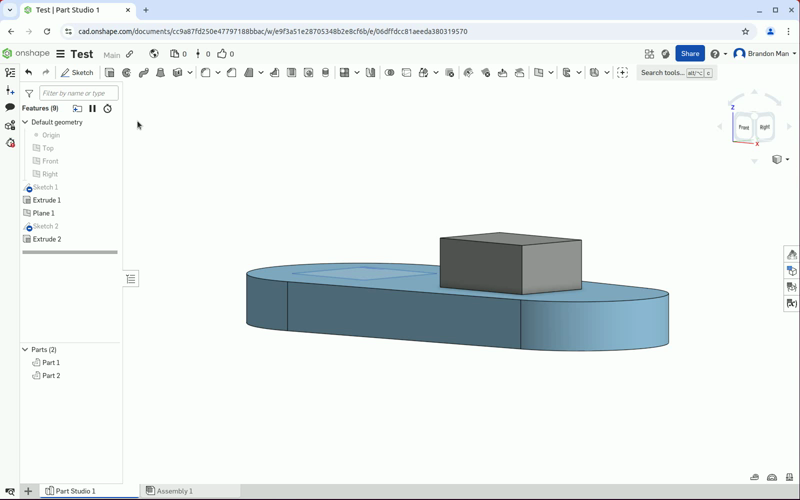
key(down, 3)
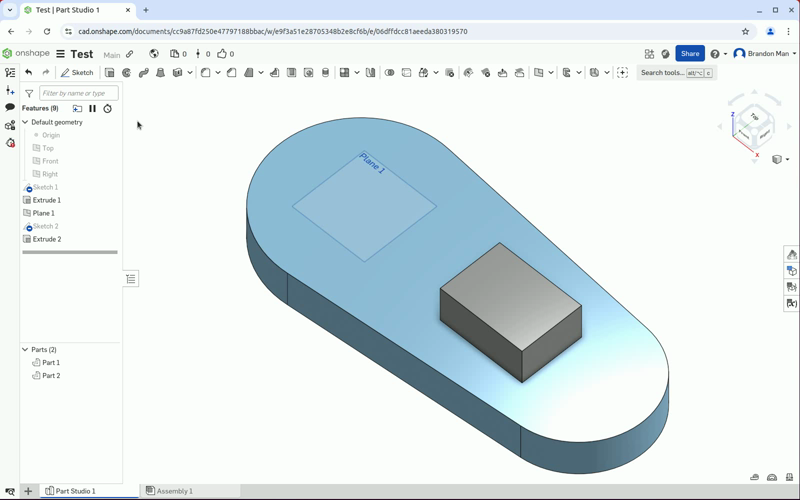
mouse_move(73, 189)
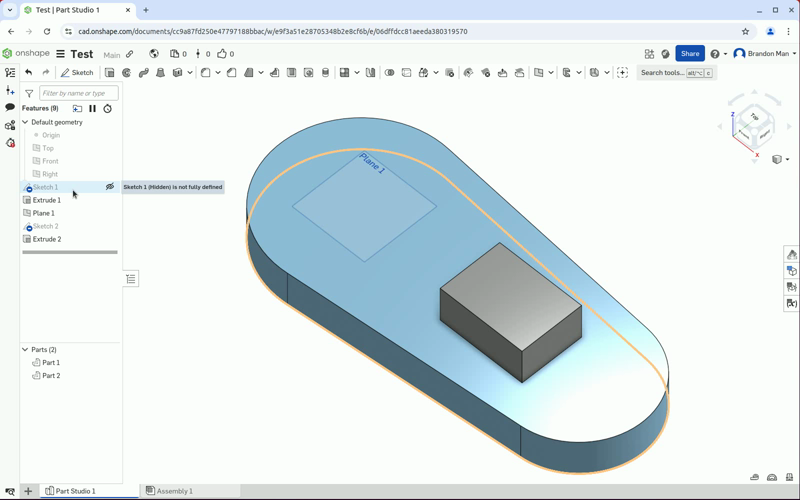
click(73, 189)